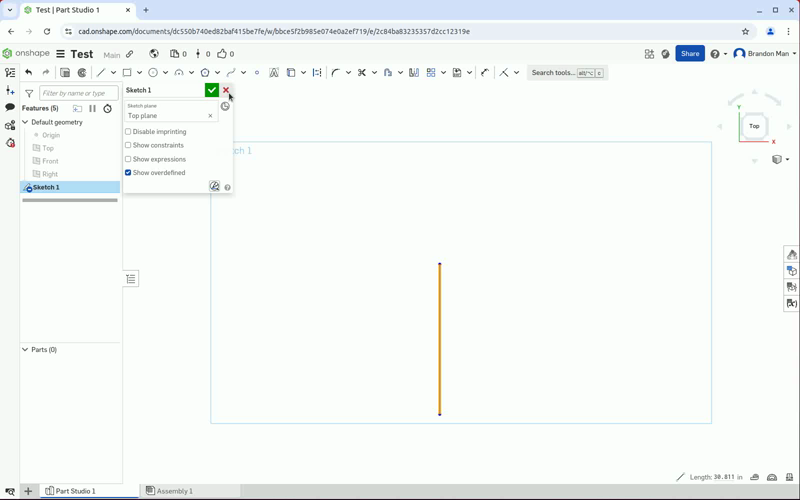
key(shift+h)
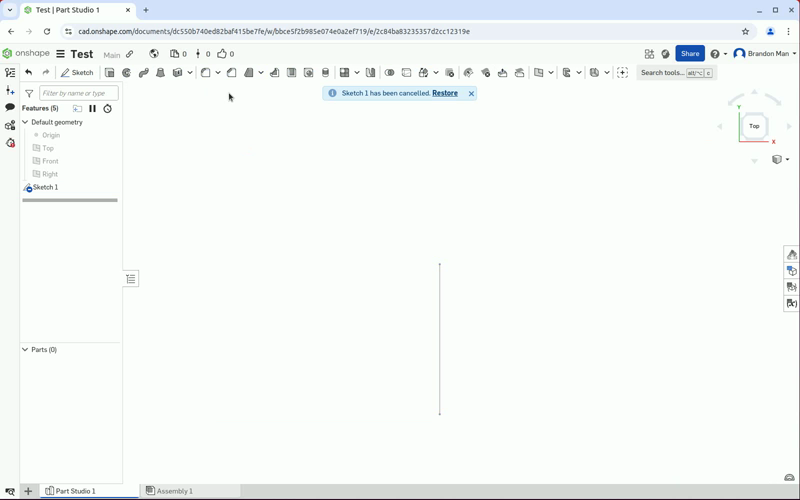
key(shift+s)
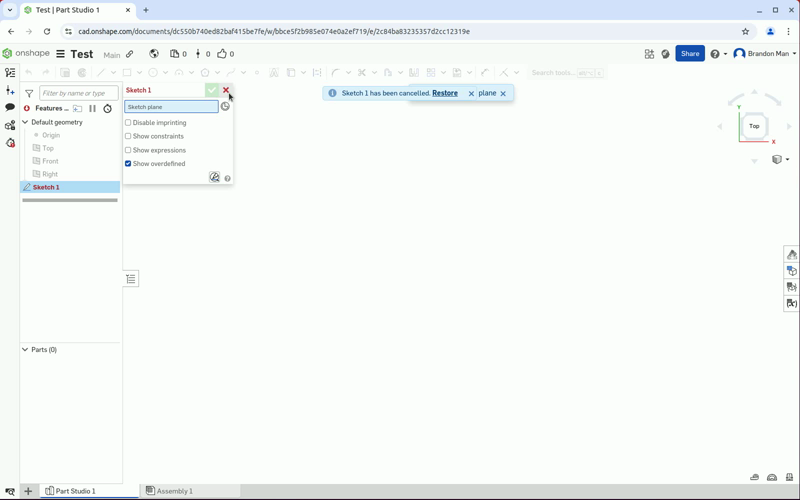
mouse_move(73, 150)
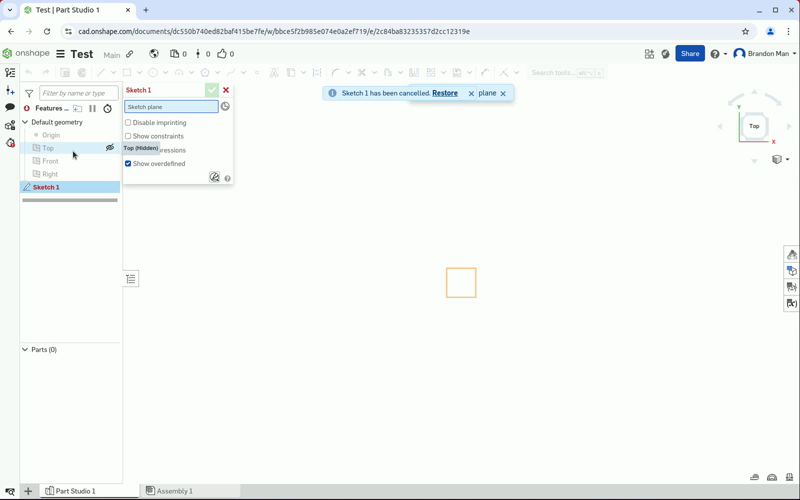
click(73, 150)
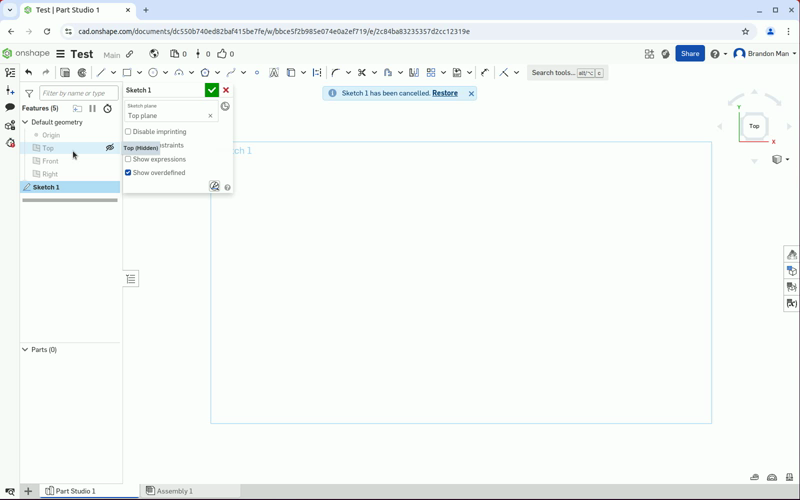
mouse_move(73, 352)
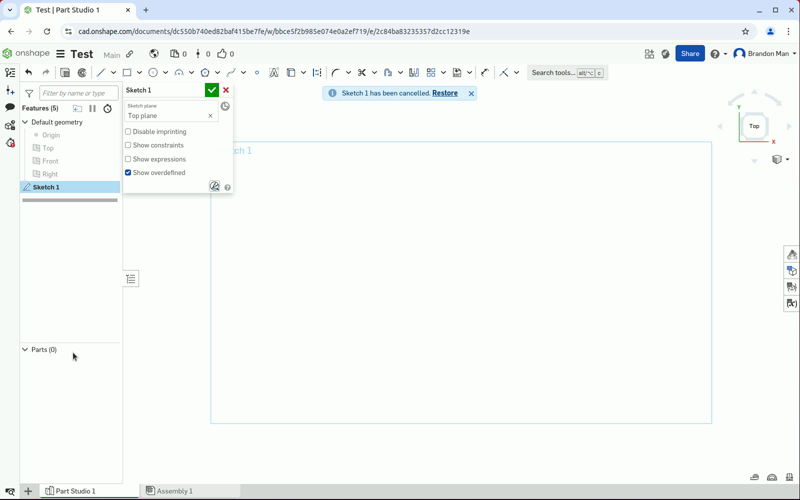
key(y)
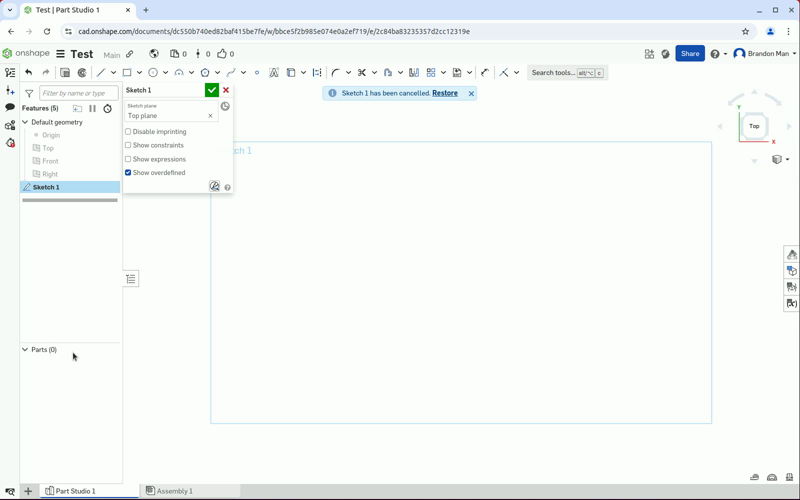
key(c)
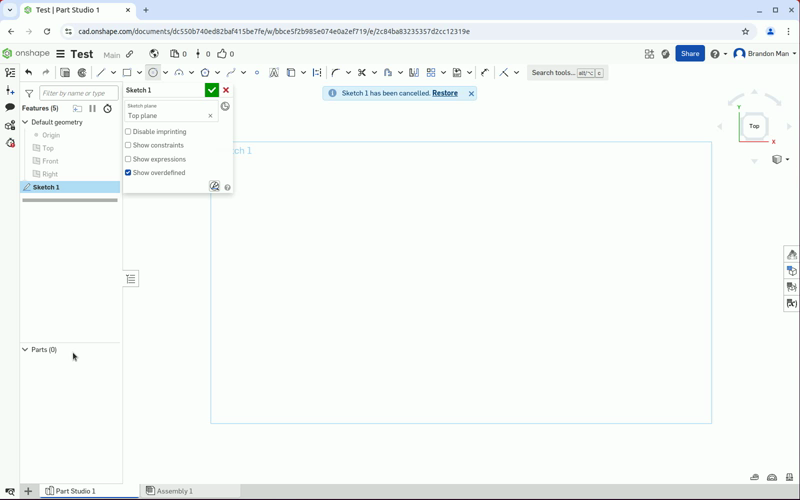
key_down(shift)
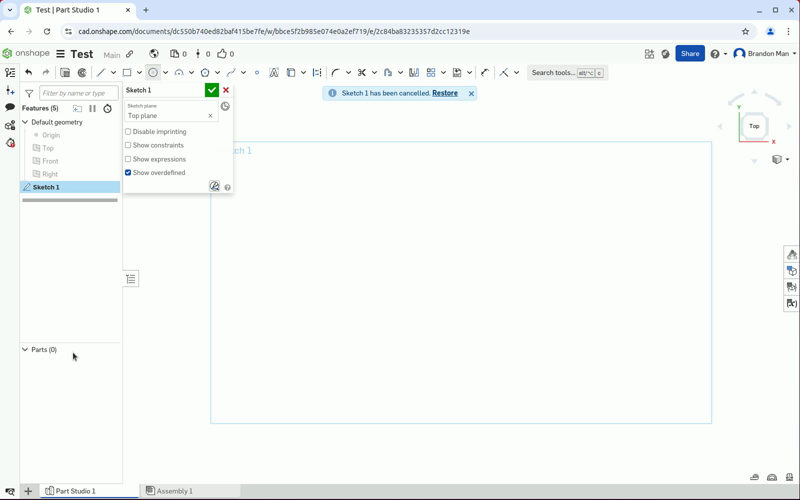
mouse_move(392, 282)
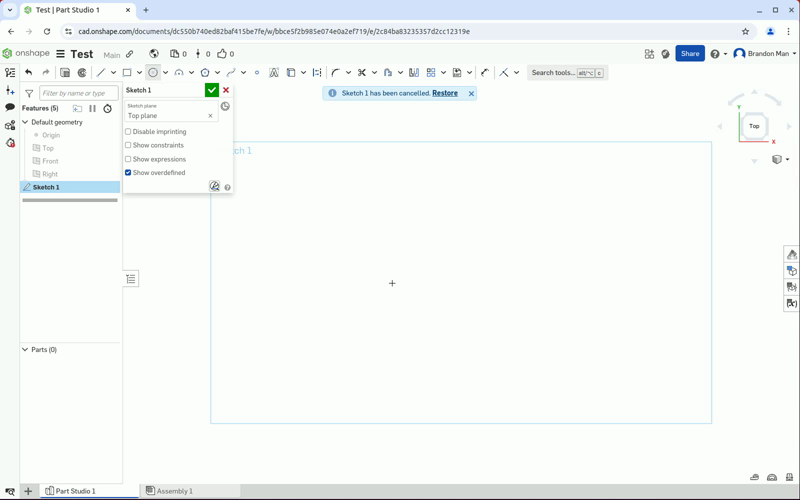
click(392, 282)
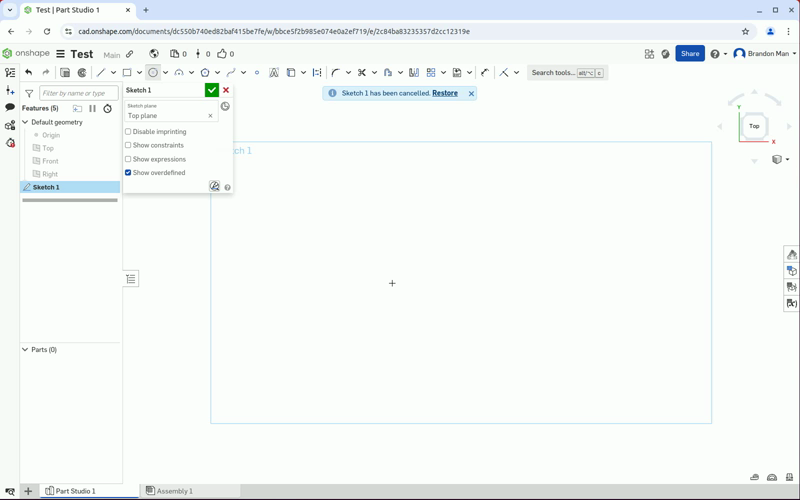
key_up(shift)
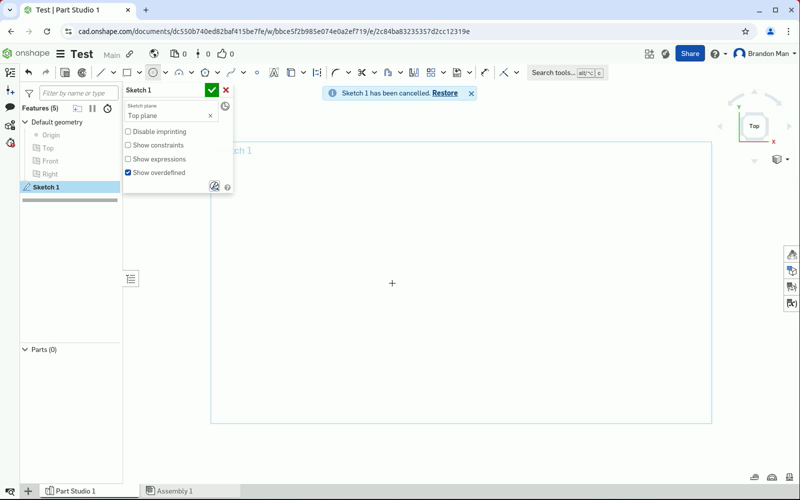
mouse_move(435, 282)
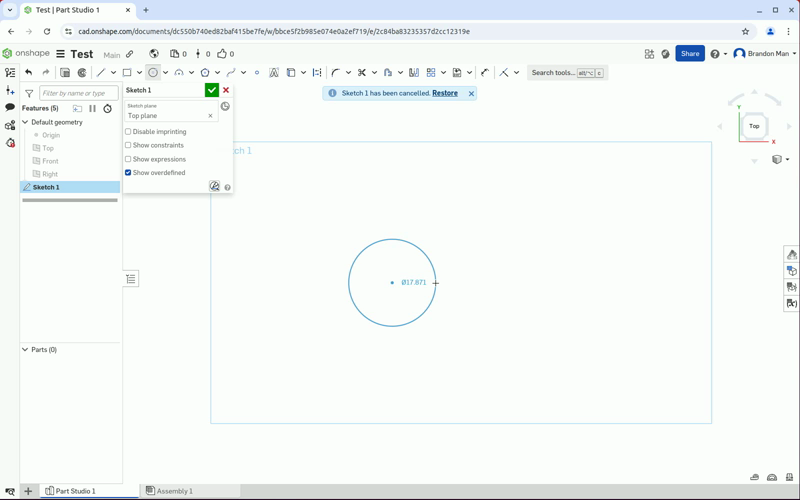
click(435, 282)
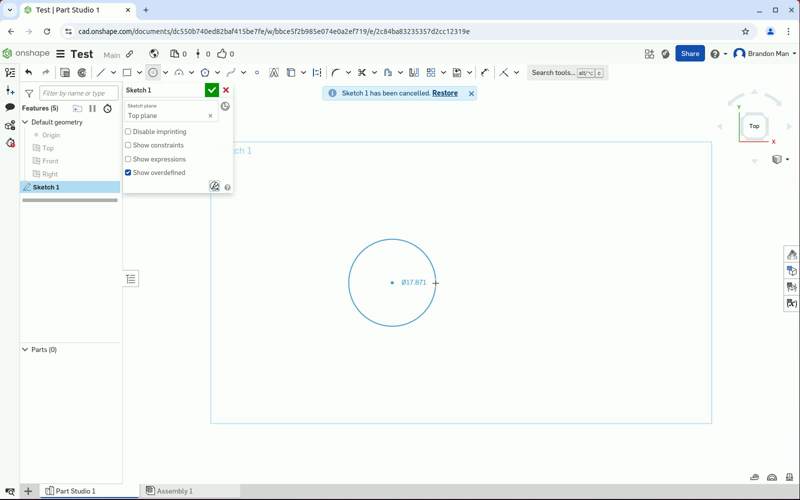
key(esc)
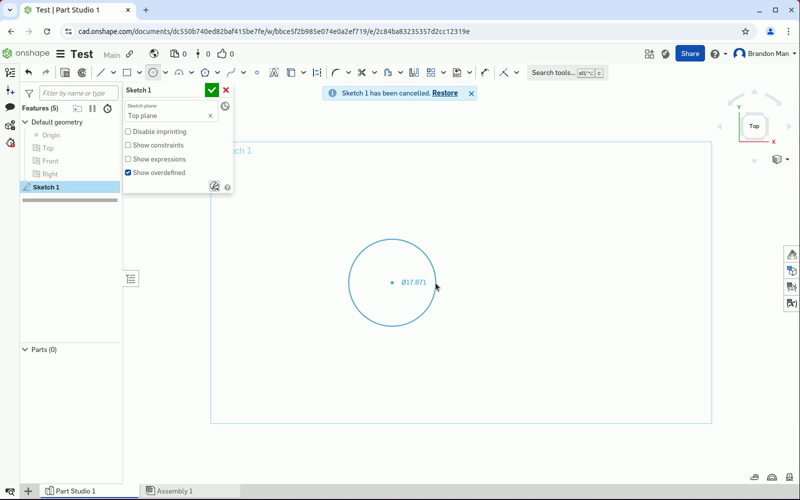
key(c)
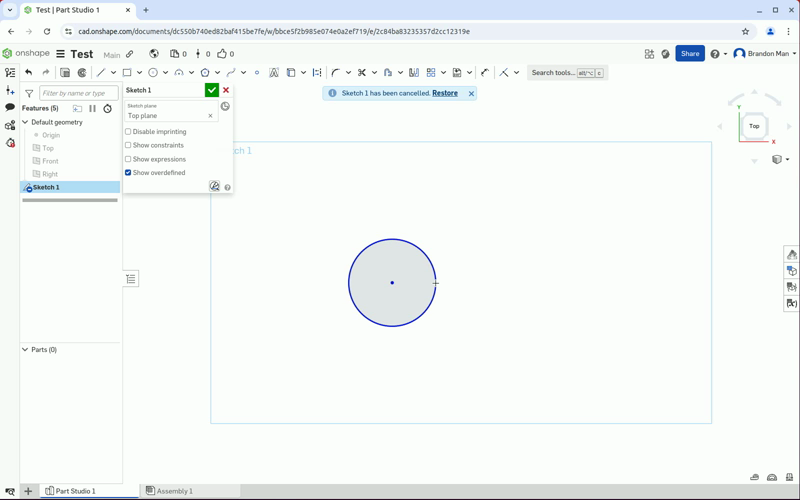
key_down(shift)
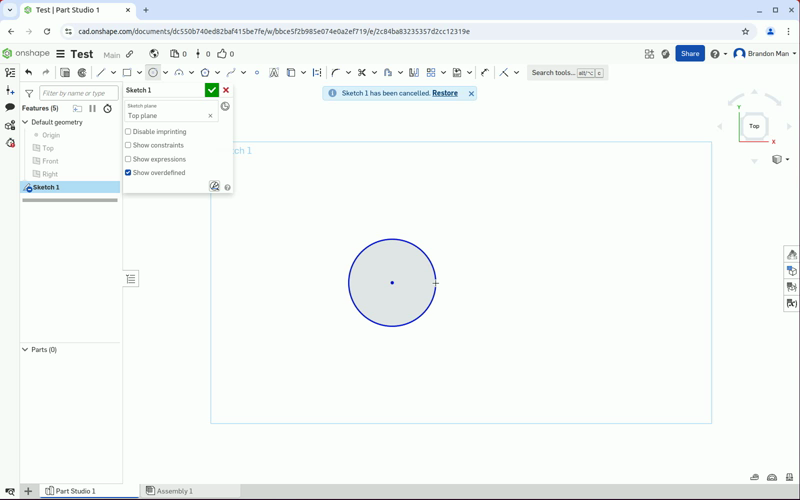
mouse_move(392, 282)
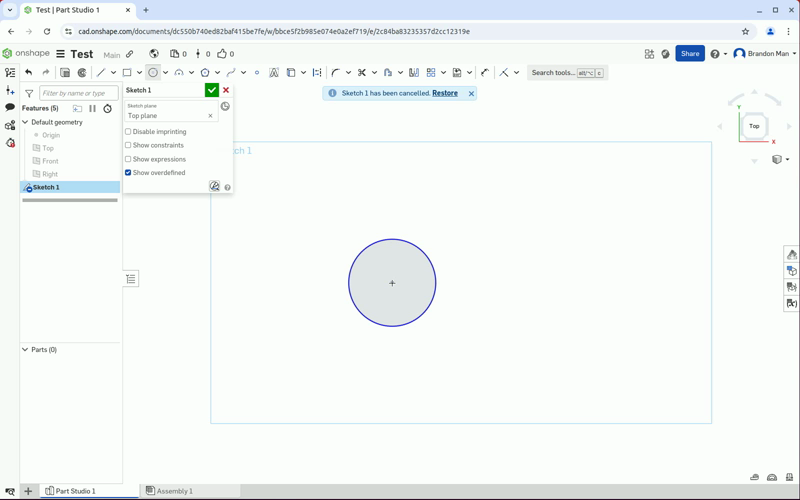
click(392, 282)
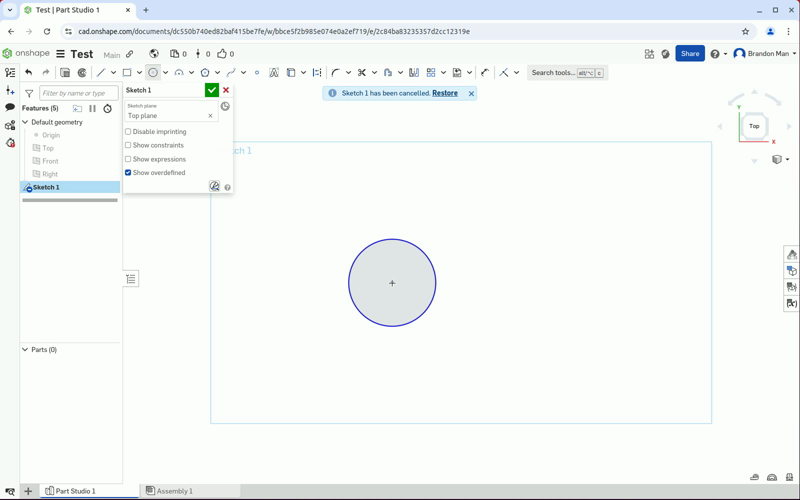
key_up(shift)
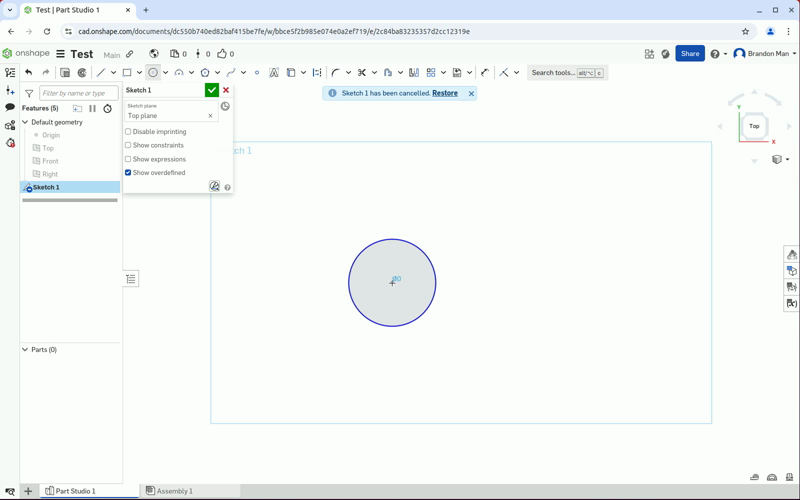
mouse_move(415, 282)
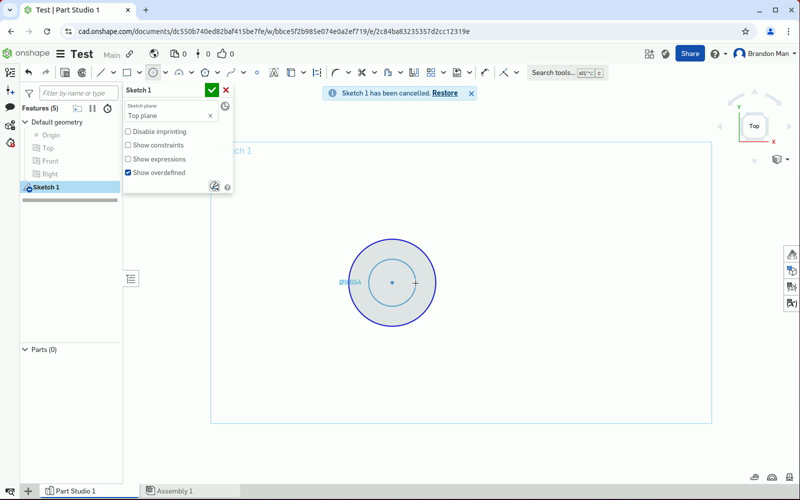
click(415, 282)
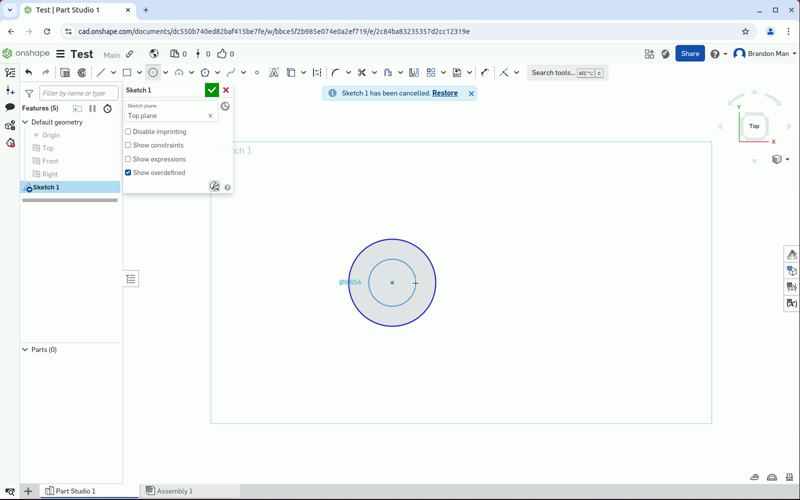
key(esc)
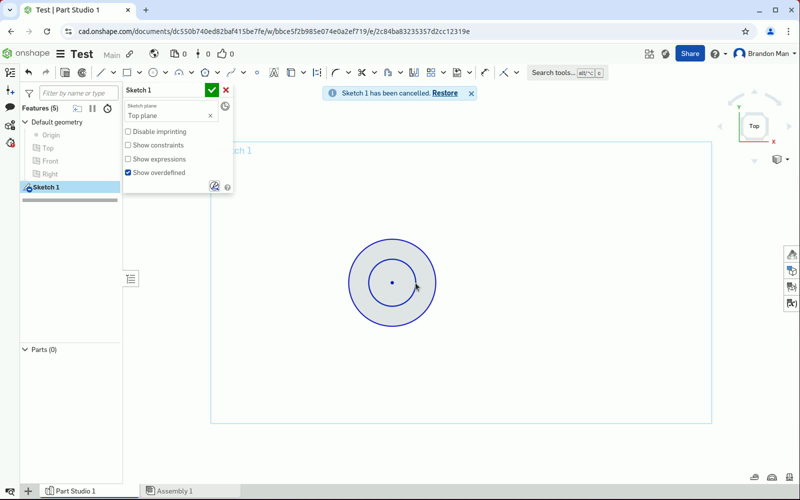
mouse_move(409, 309)
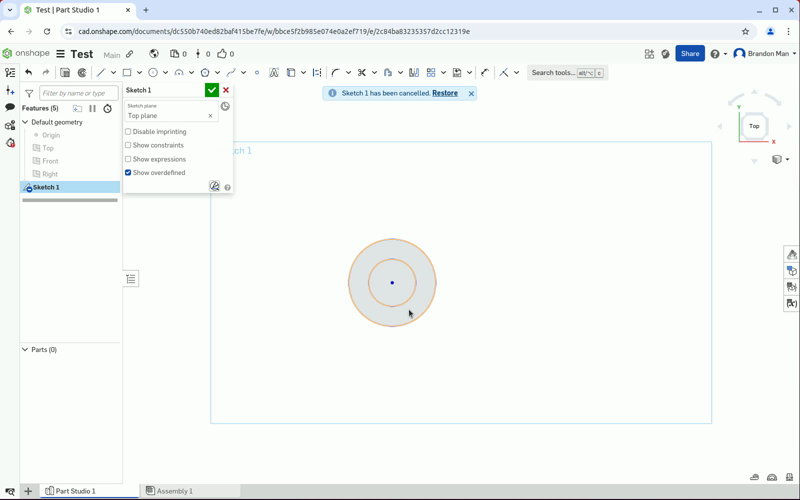
click(409, 309)
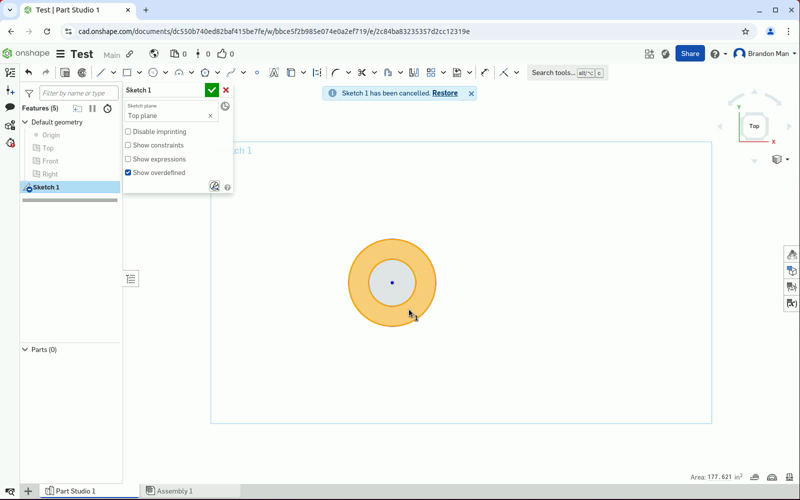
mouse_move(73, 352)
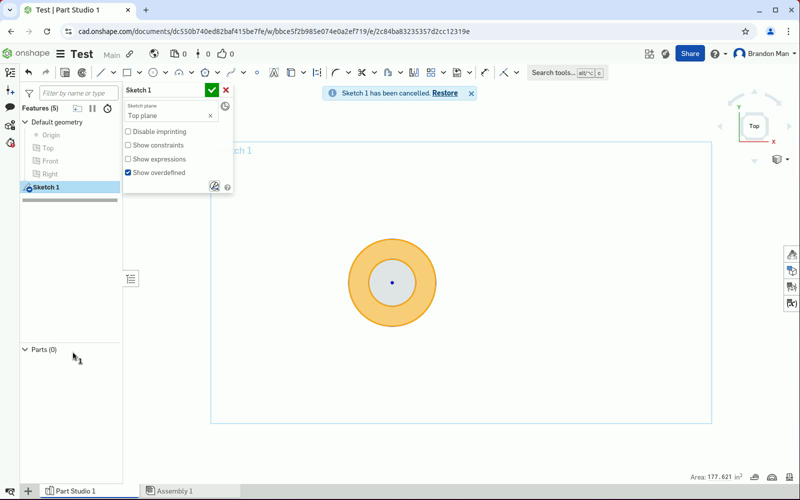
key(shift+y)
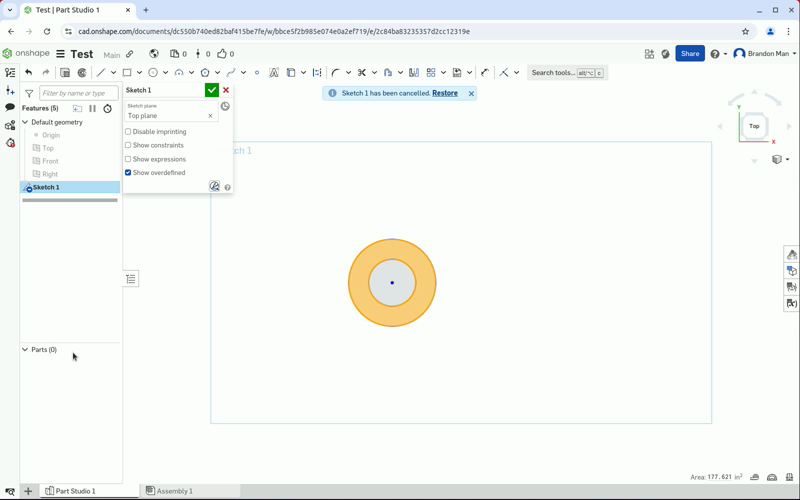
key(shift+e)
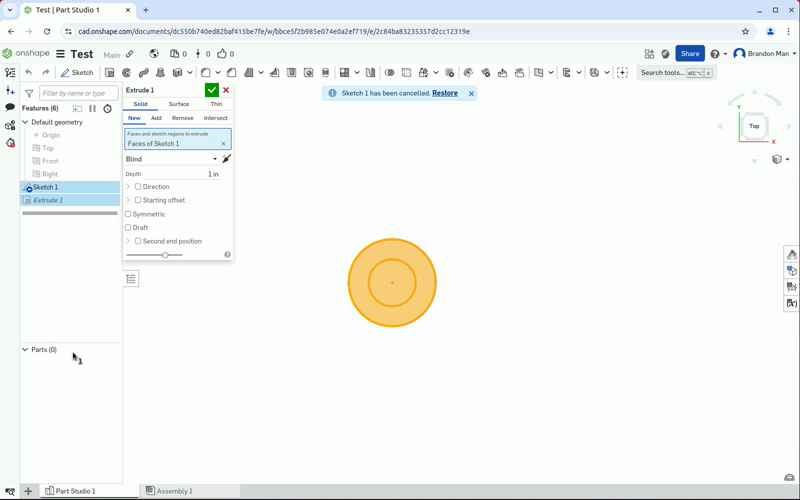
mouse_move(143, 106)
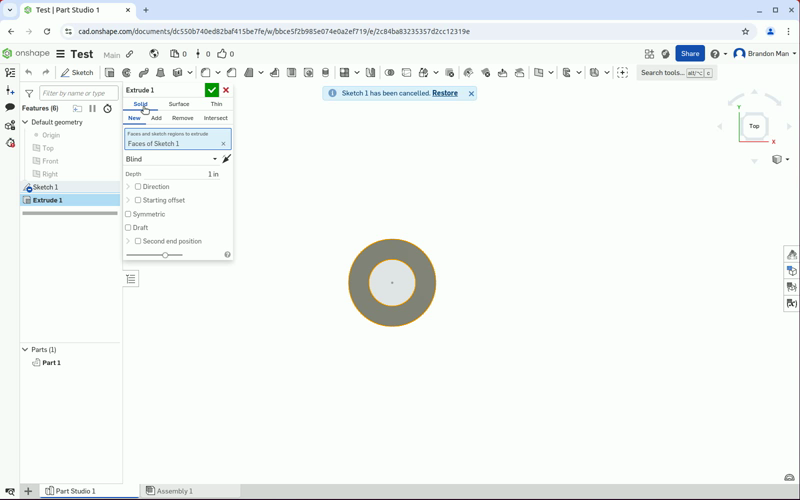
click(143, 106)
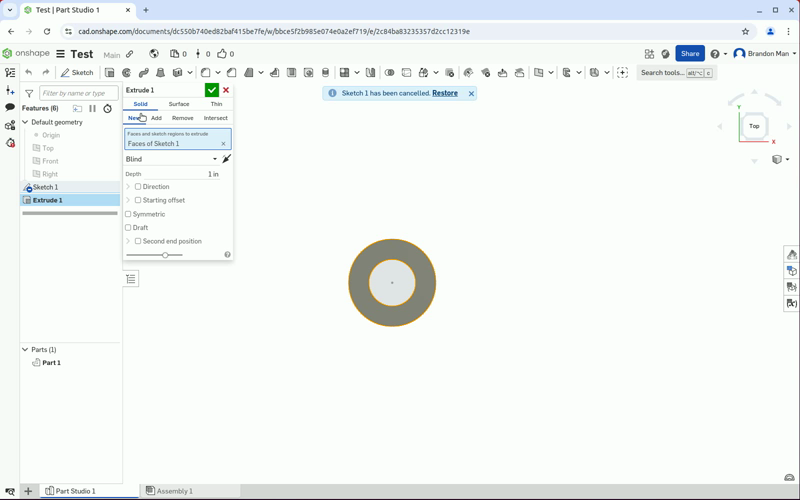
mouse_move(137, 120)
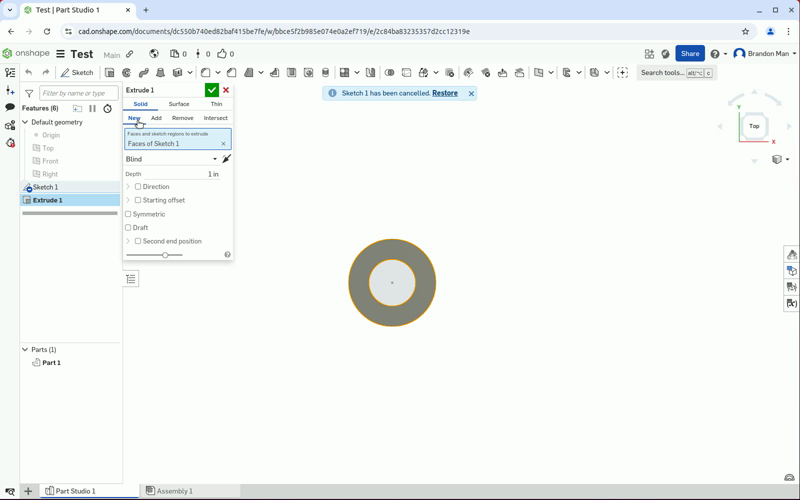
click(137, 120)
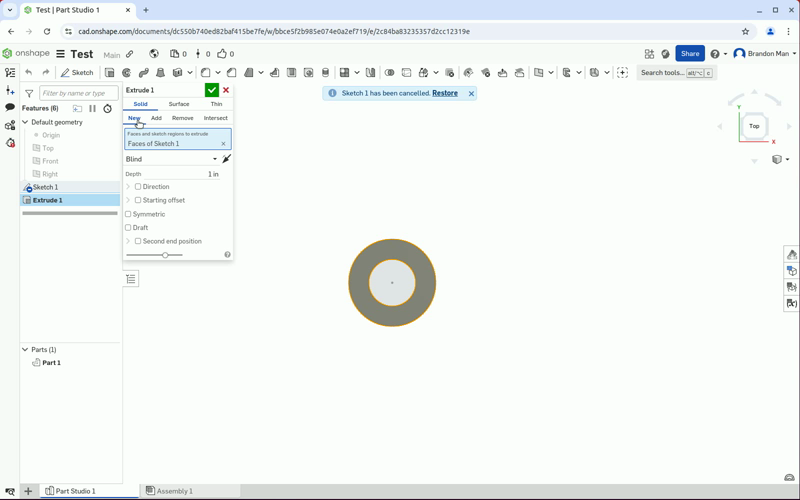
key(tab, 4)
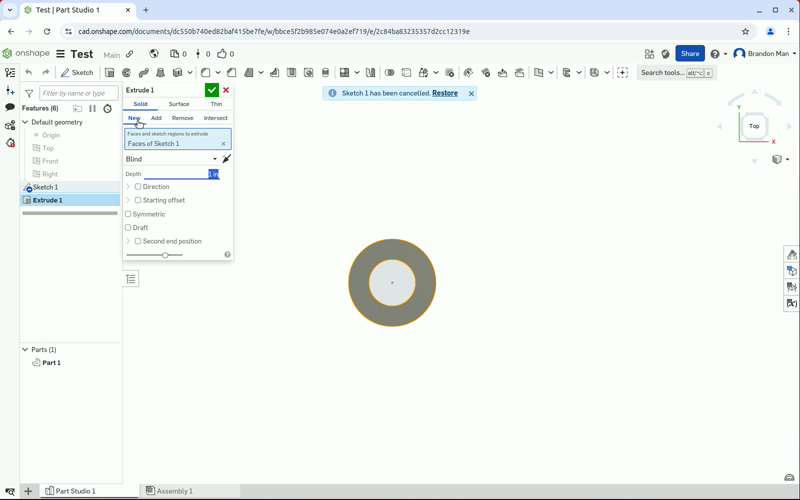
text(7.703)
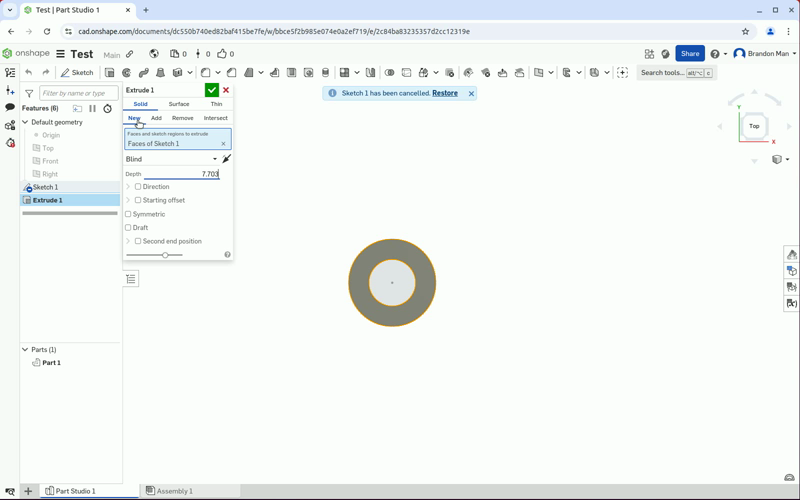
key(enter)
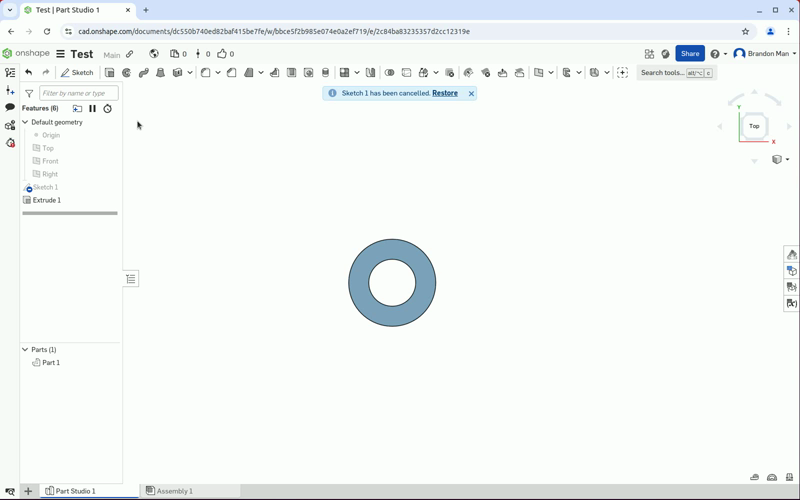
key(shift+h)
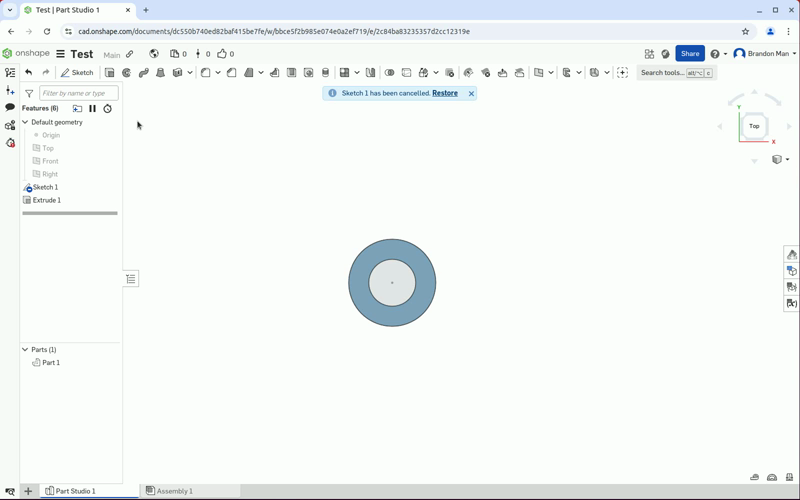
key(shift+h)
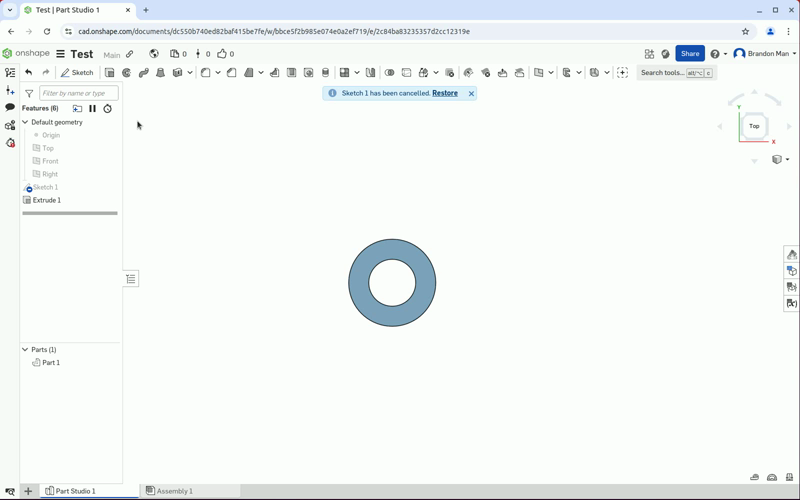
mouse_move(73, 189)
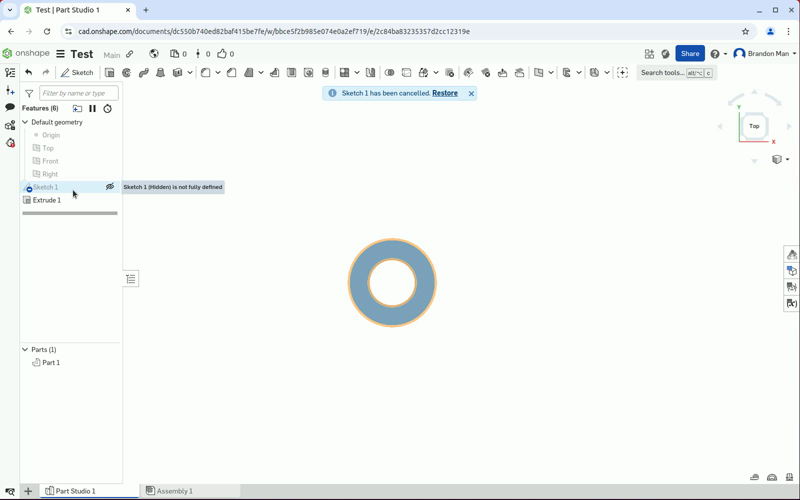
click(73, 189)
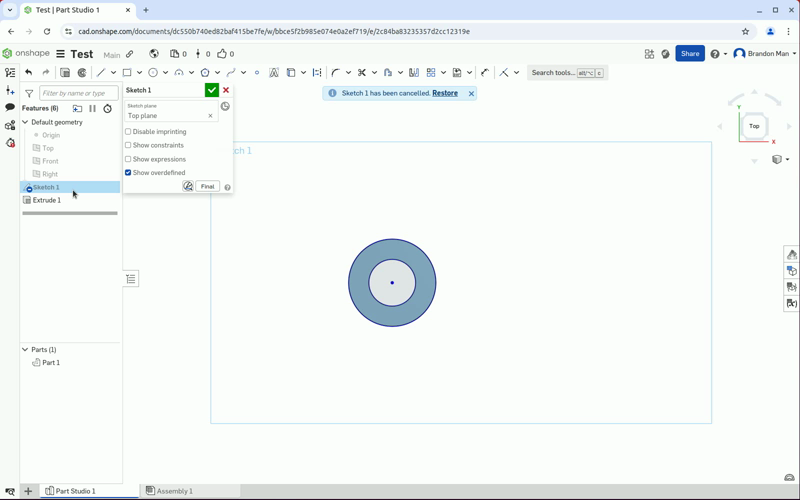
mouse_move(229, 92)
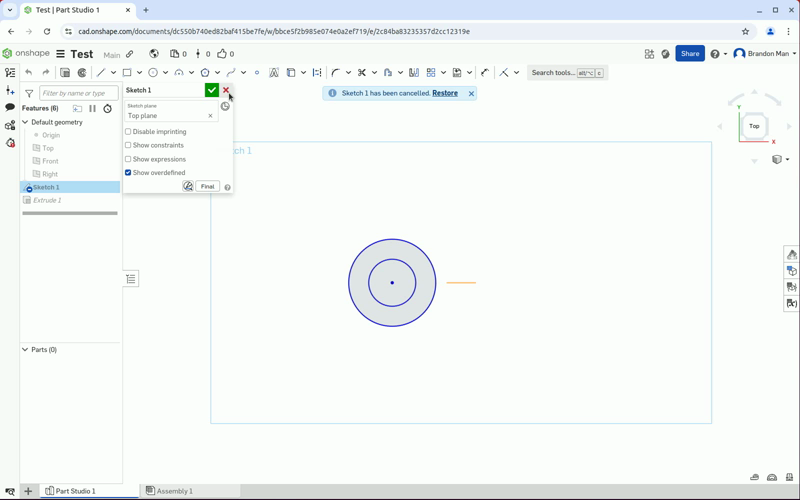
click(229, 92)
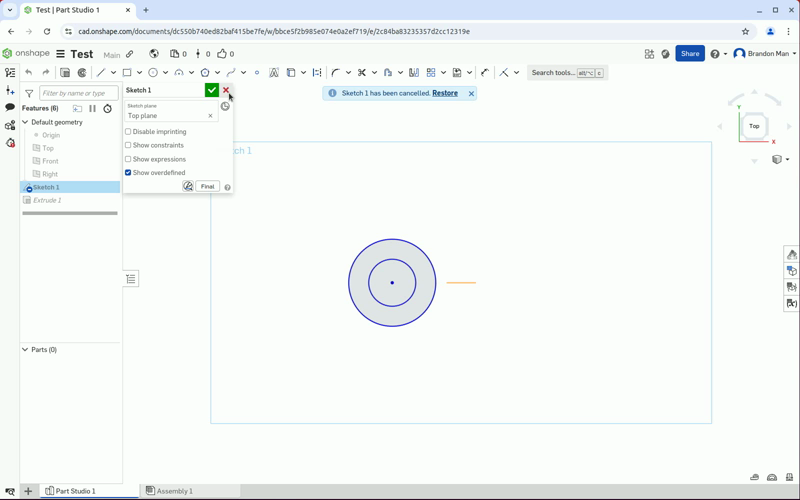
key(shift+s)
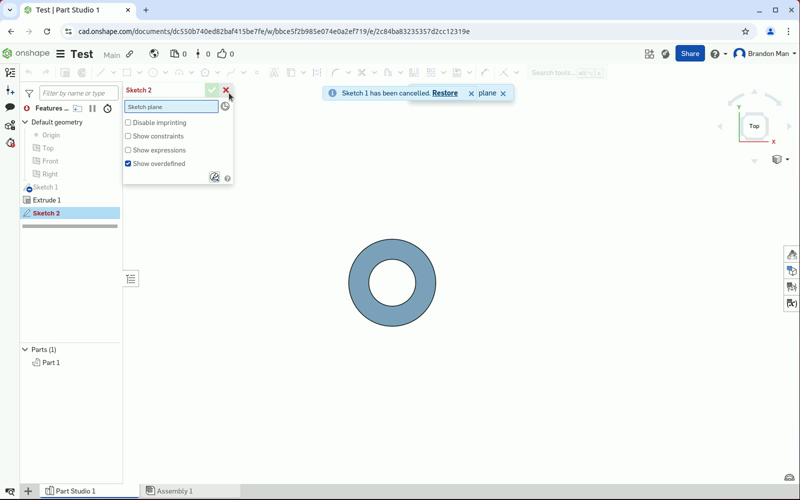
mouse_move(73, 150)
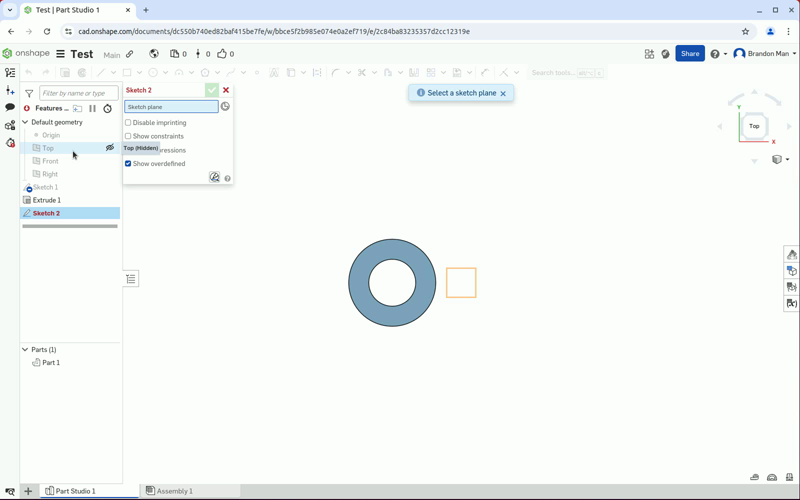
click(73, 150)
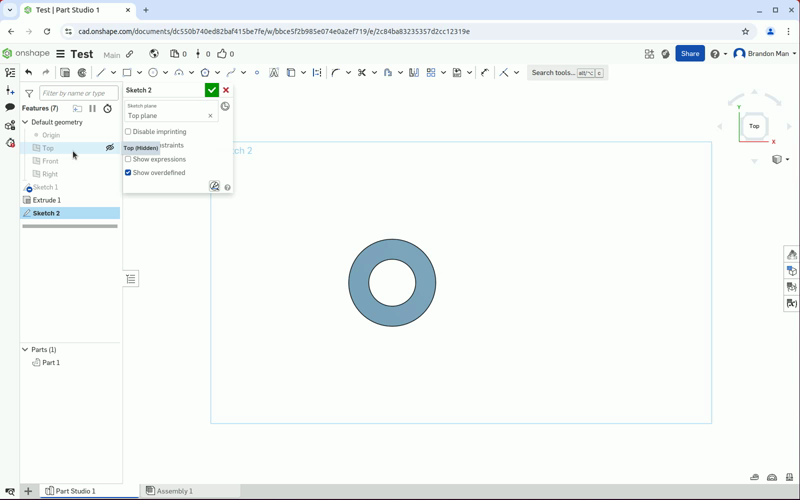
mouse_move(73, 352)
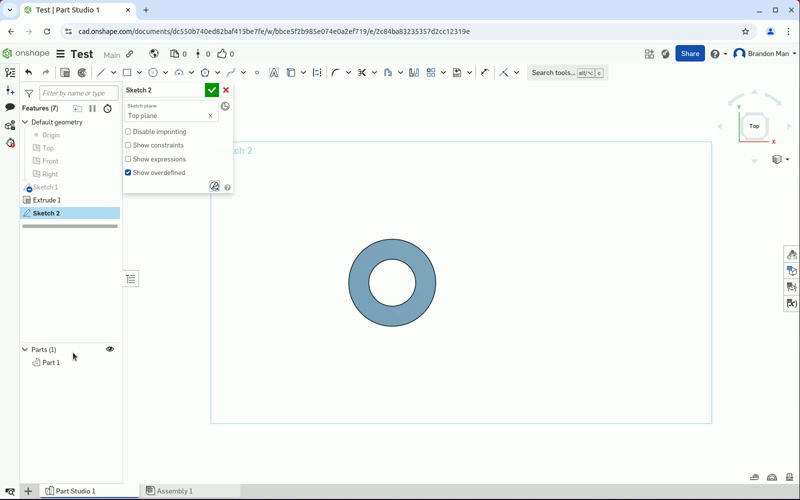
key(y)
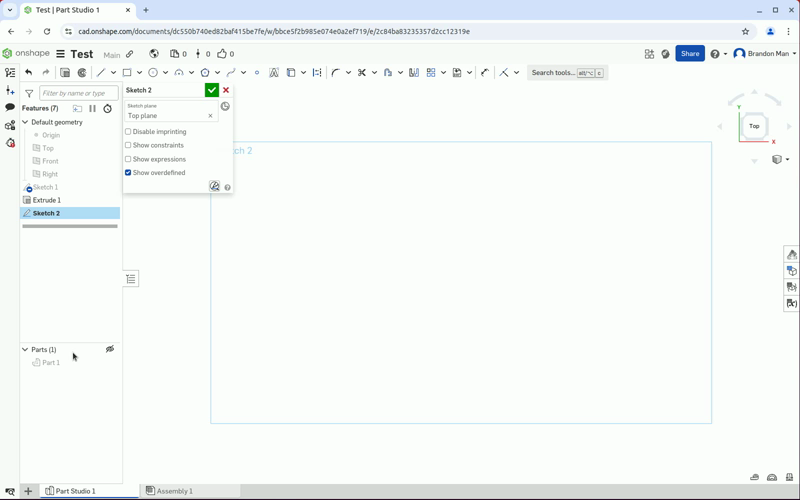
key(l)
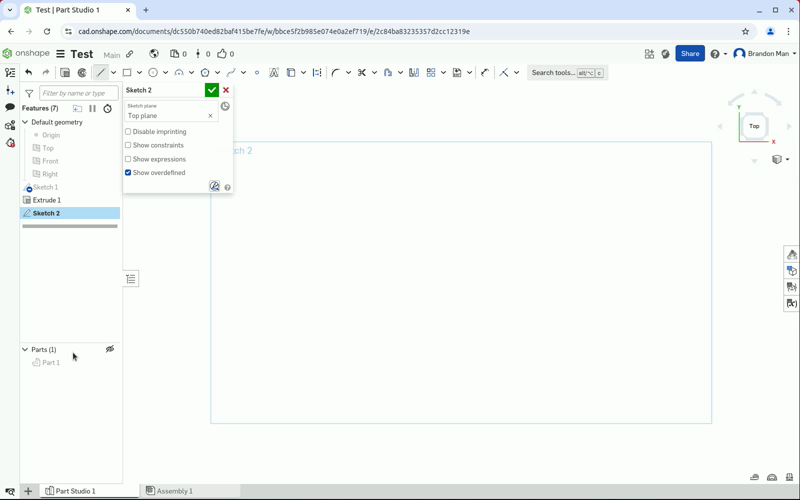
key_down(shift)
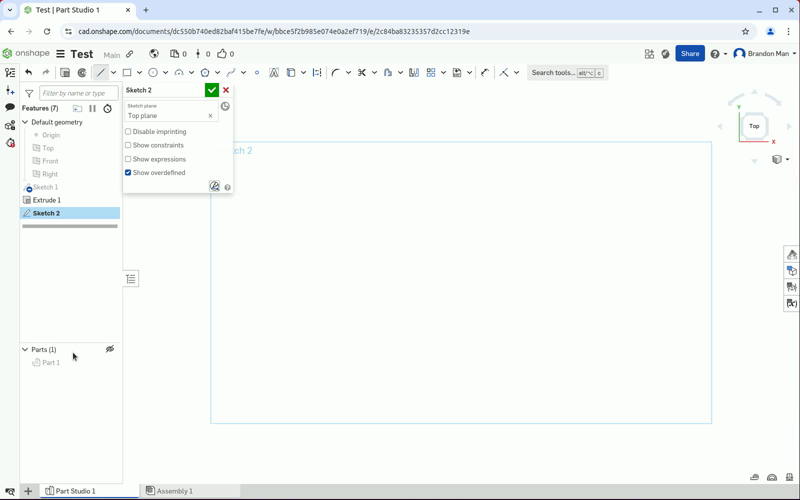
mouse_move(391, 326)
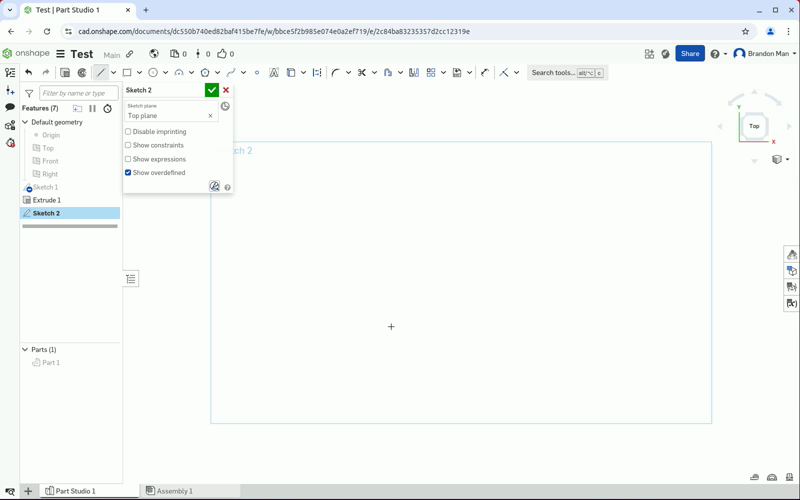
click(391, 326)
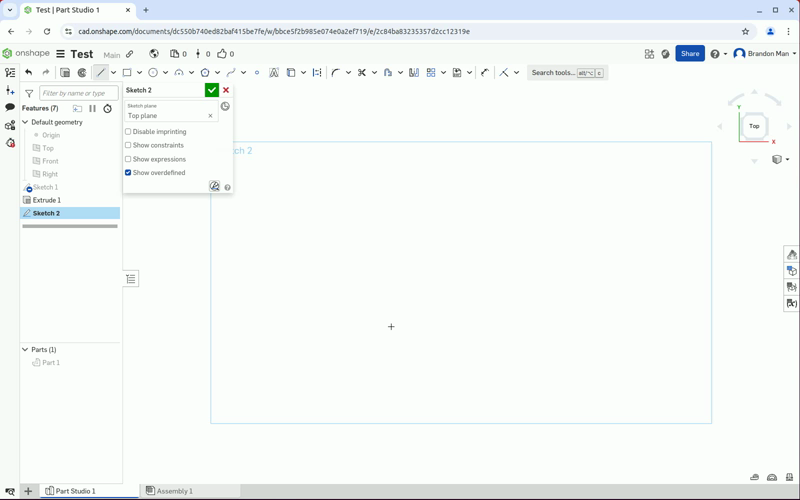
key_up(shift)
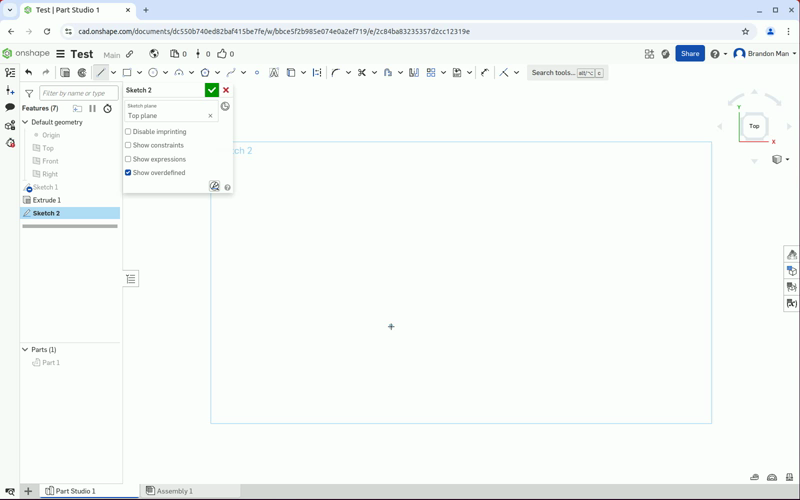
key_down(shift)
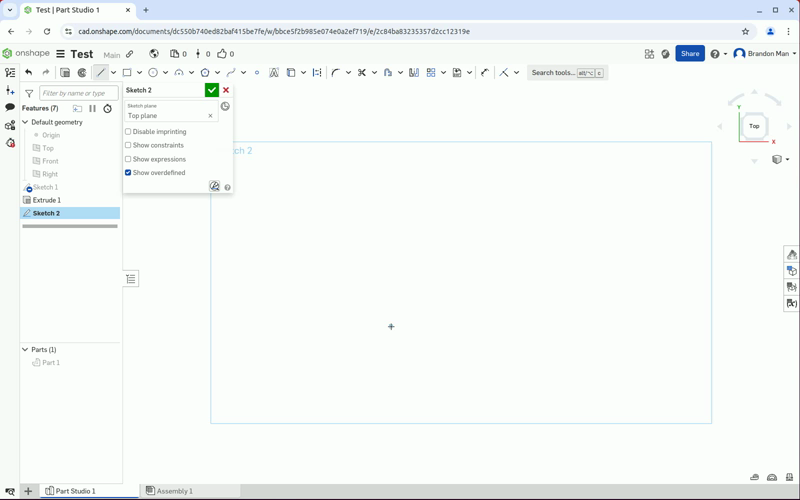
mouse_move(529, 324)
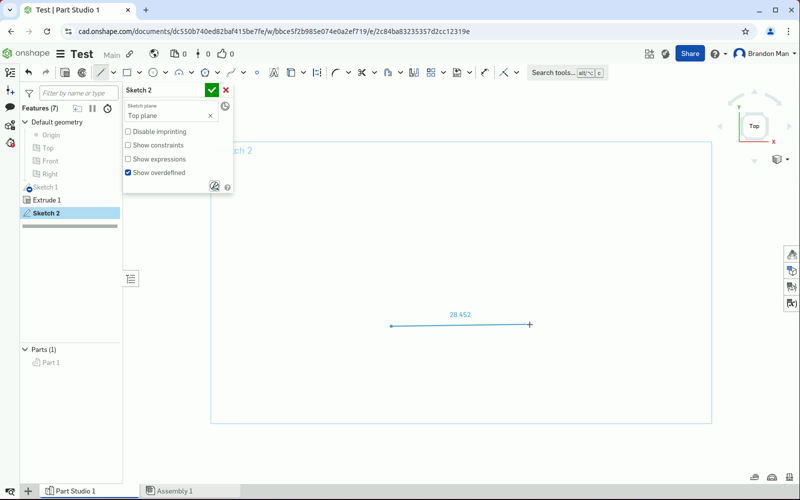
click(529, 324)
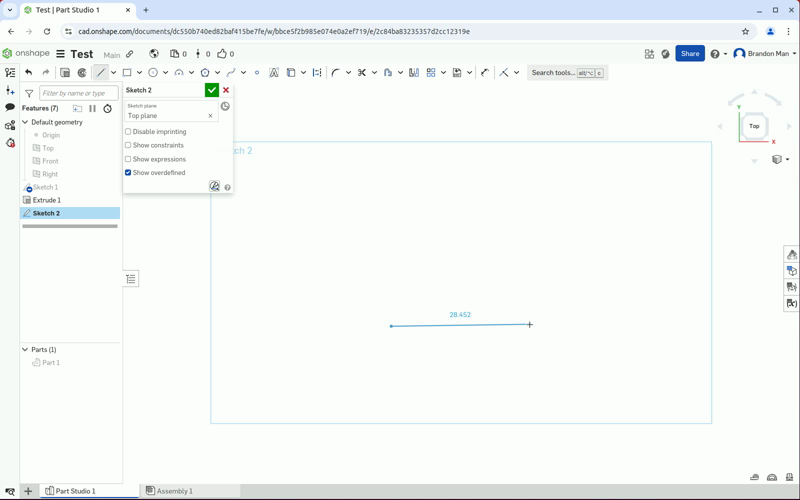
key_up(shift)
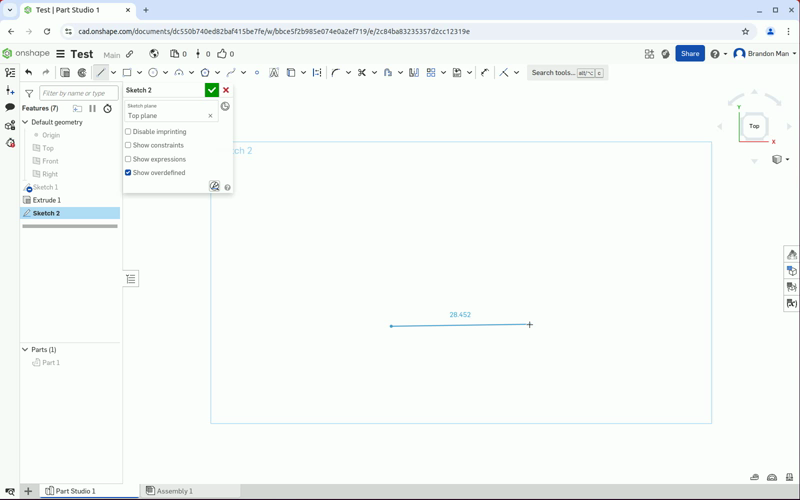
key(esc)
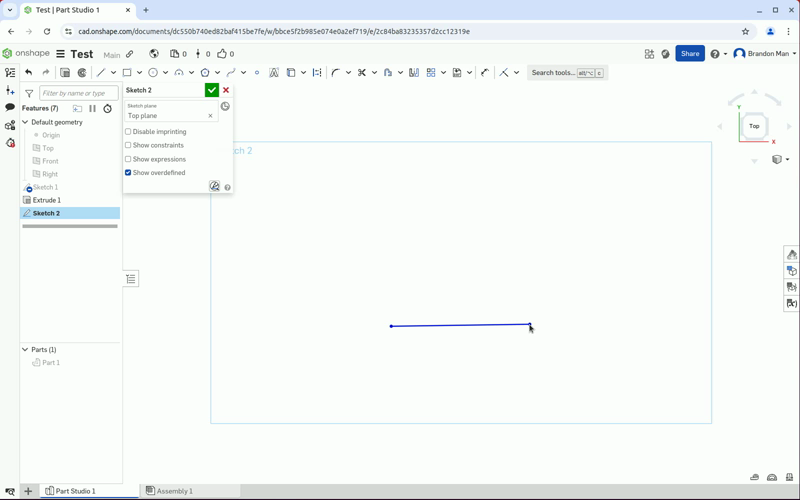
key(a)
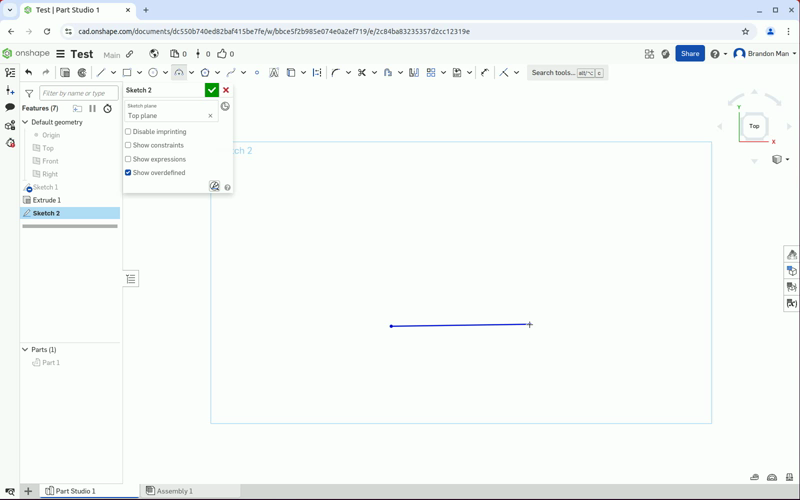
mouse_move(529, 324)
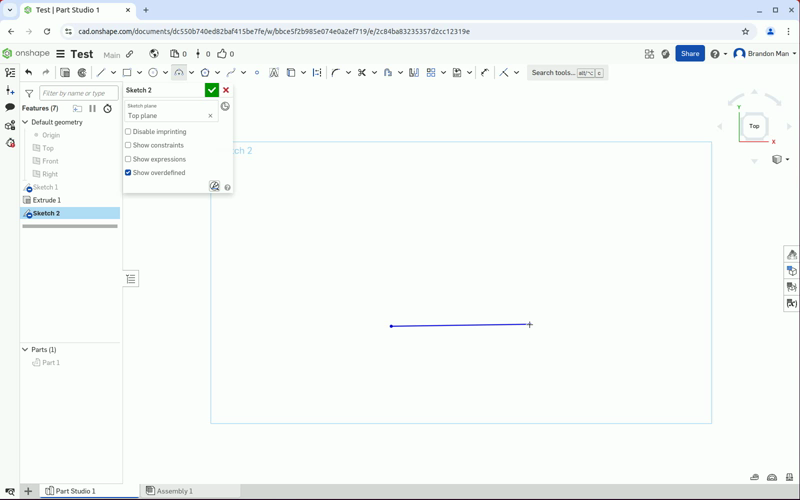
click(529, 324)
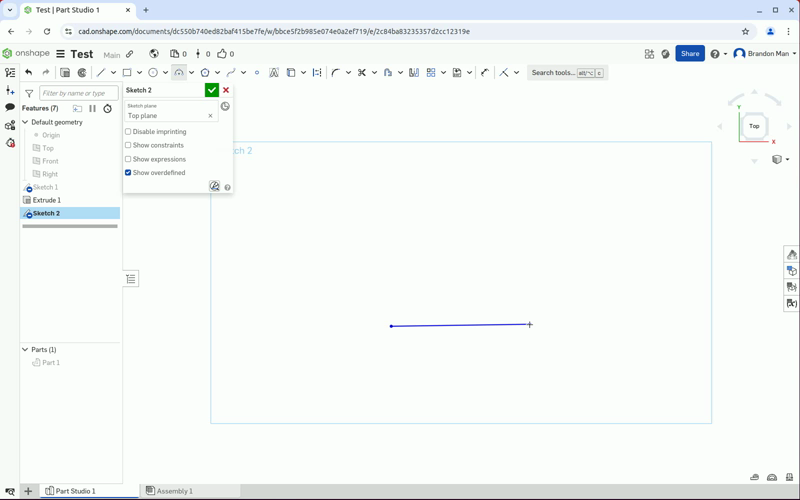
key_down(shift)
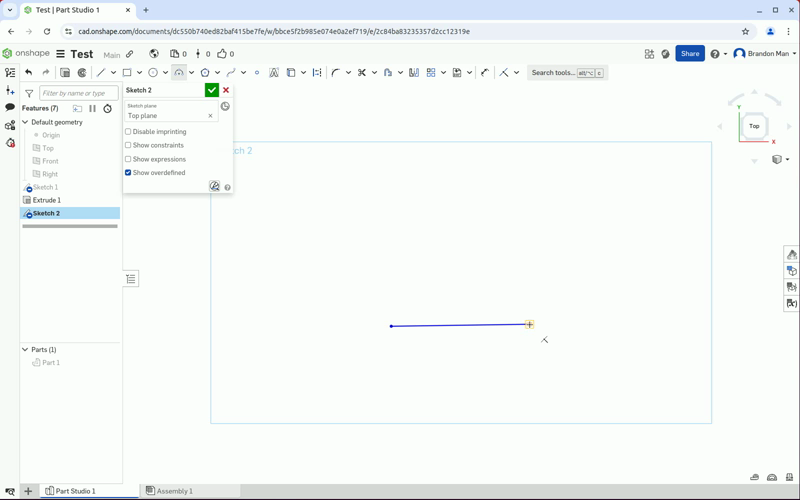
mouse_move(529, 241)
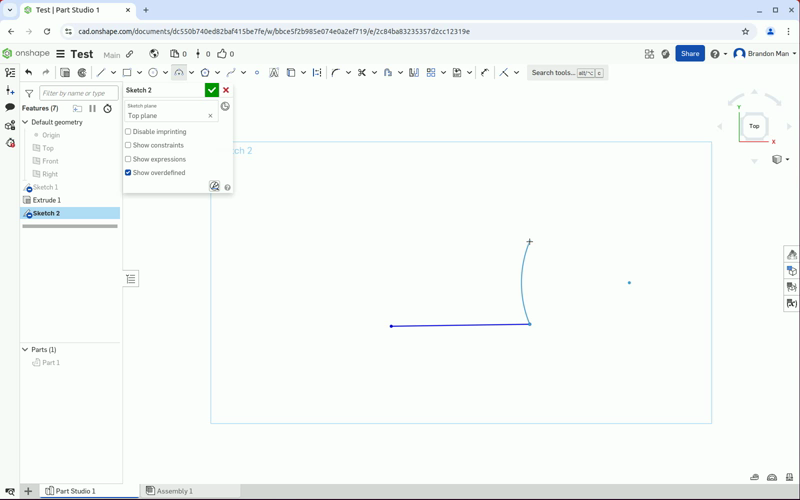
click(529, 241)
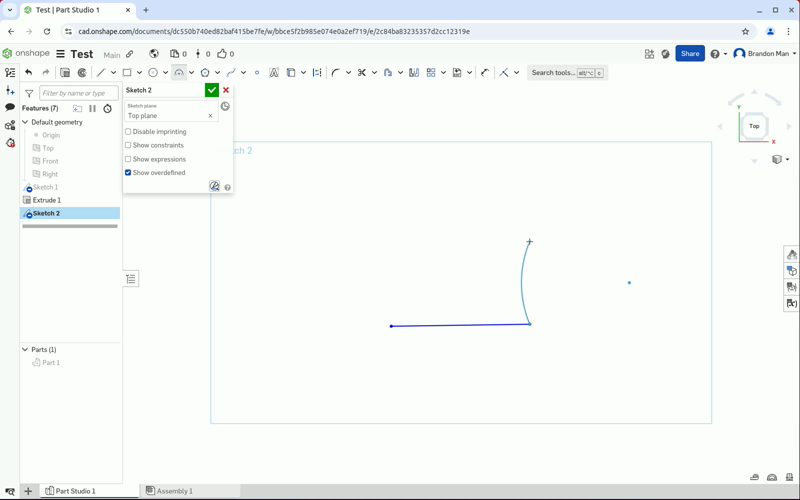
mouse_move(570, 282)
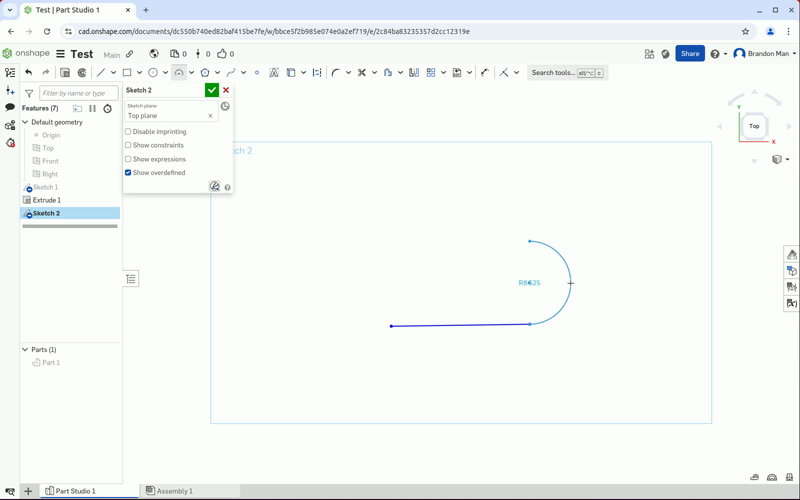
click(570, 282)
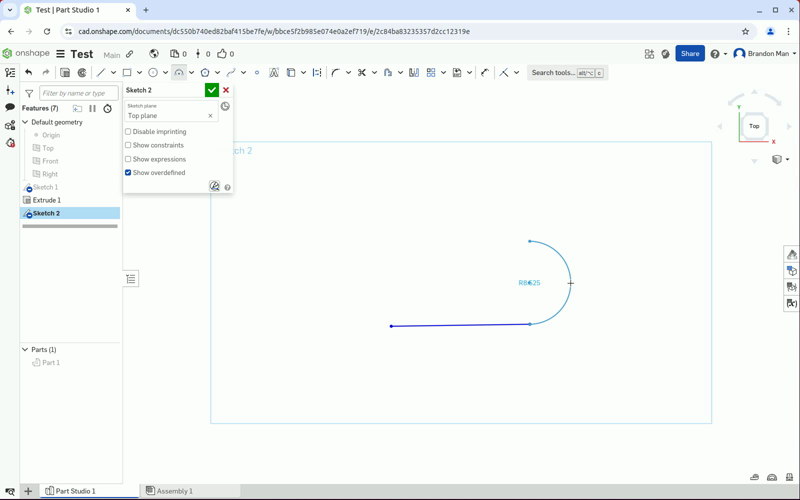
key_up(shift)
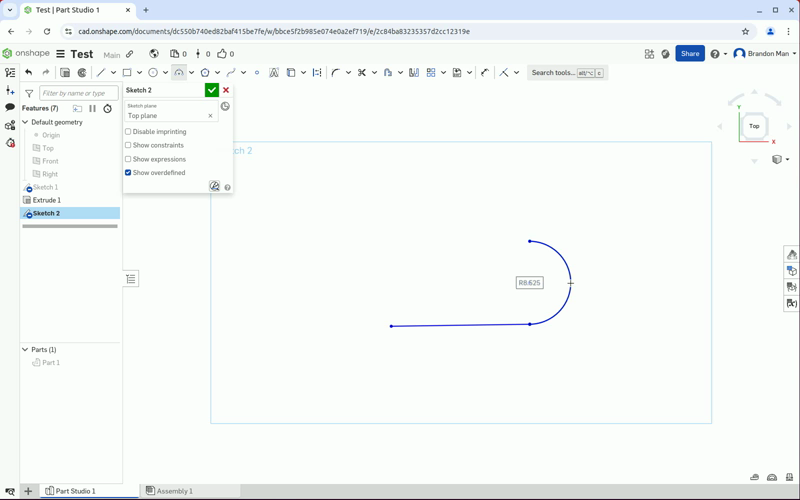
key(esc)
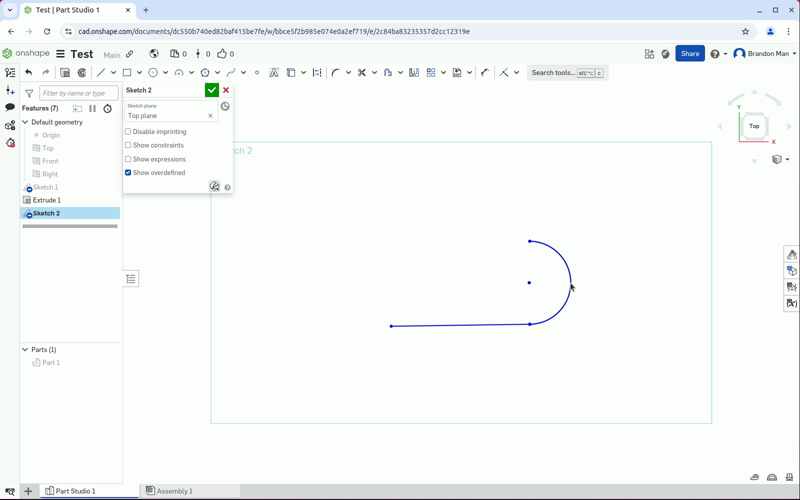
key(l)
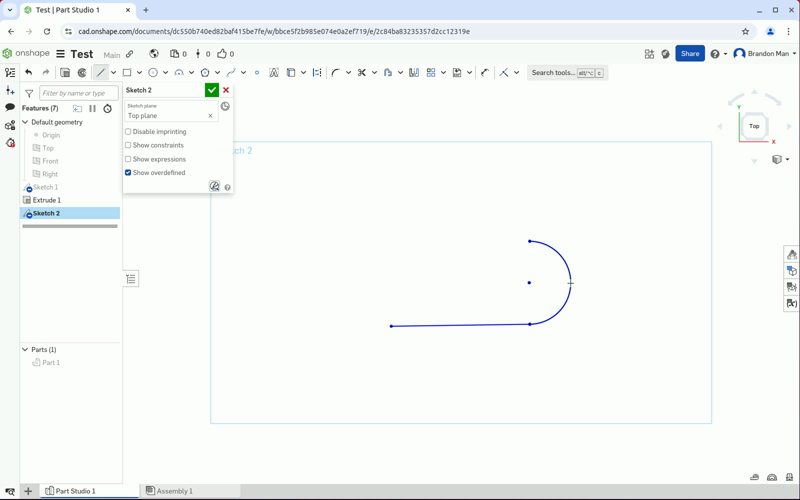
mouse_move(529, 241)
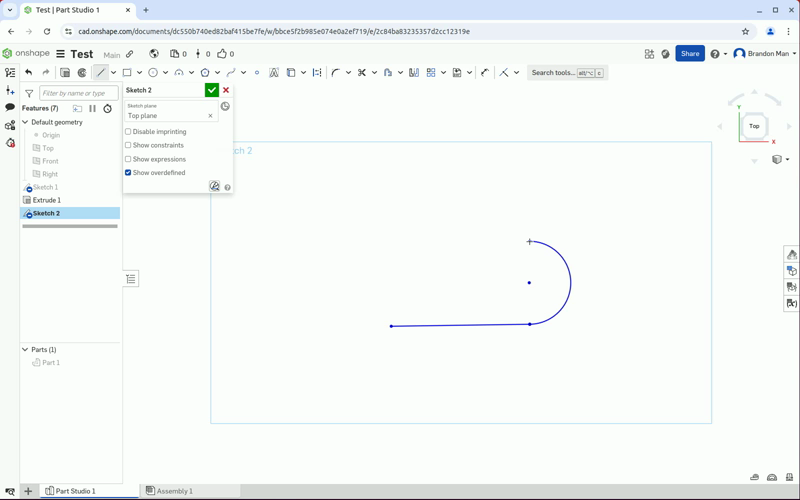
click(529, 241)
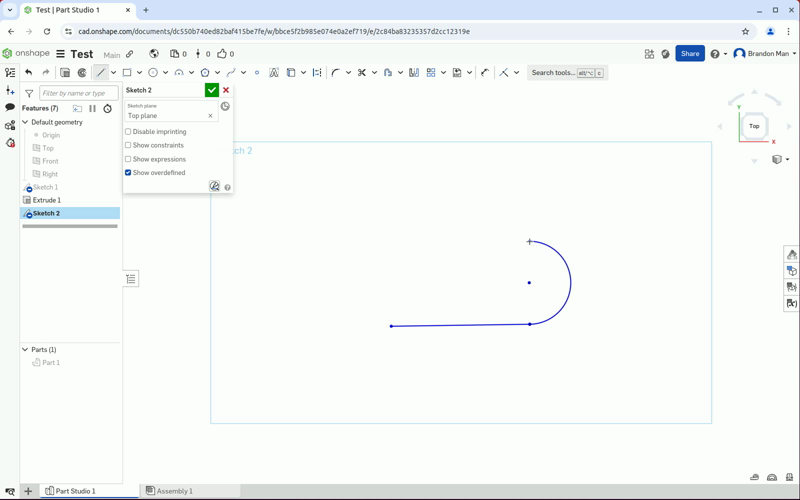
key_down(shift)
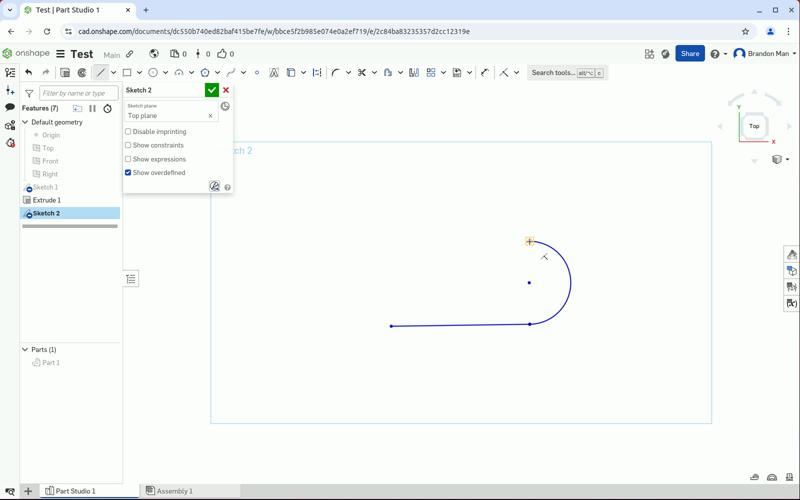
mouse_move(391, 241)
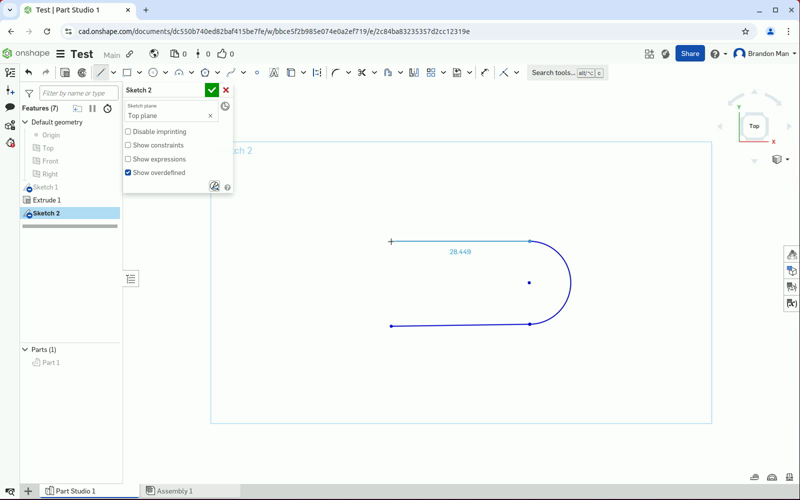
click(391, 241)
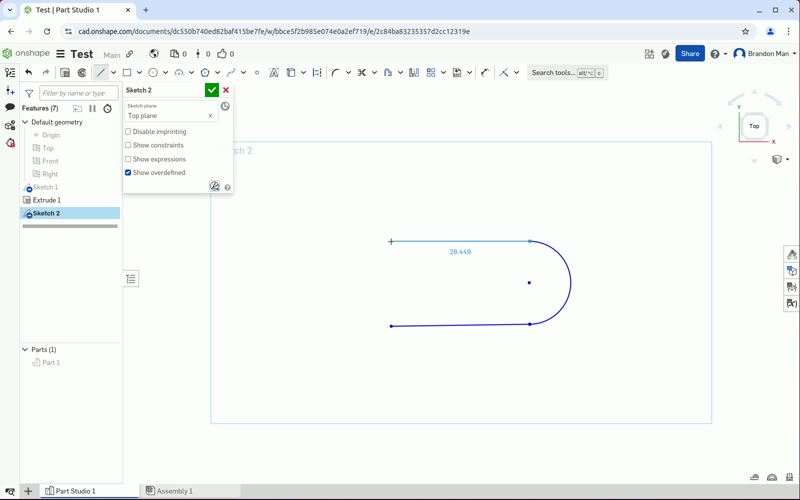
key_up(shift)
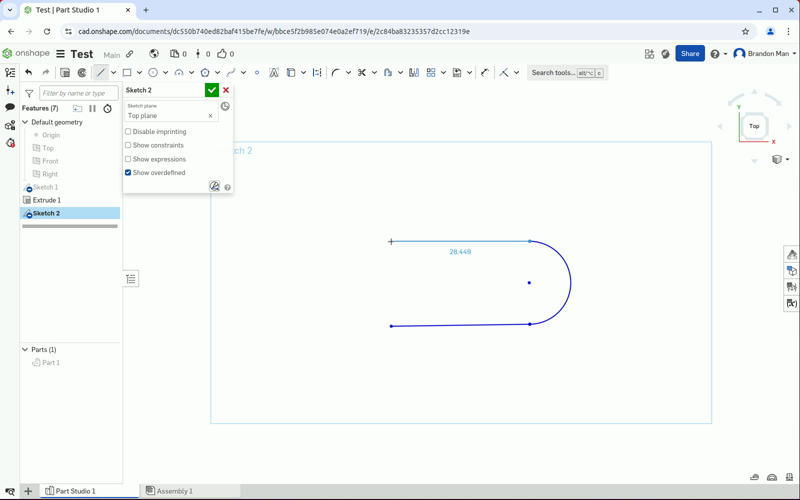
key(esc)
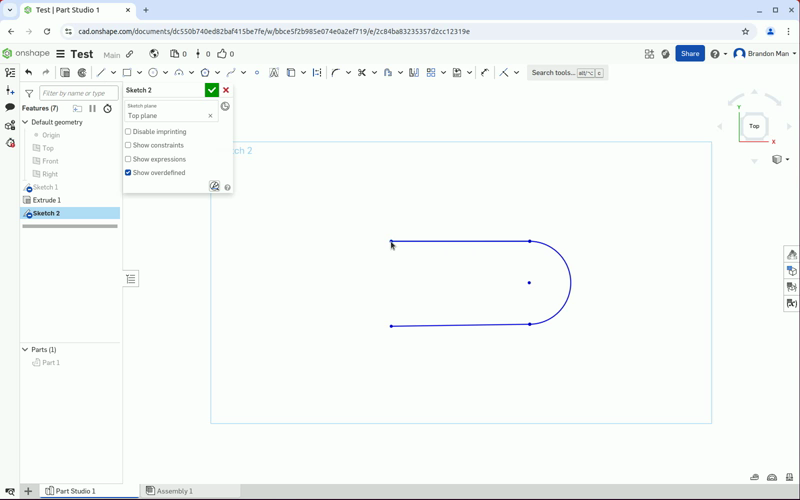
key(a)
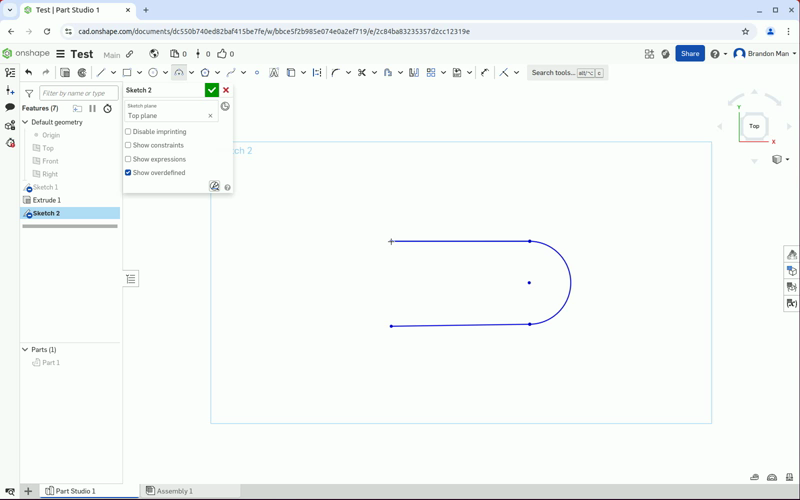
mouse_move(391, 241)
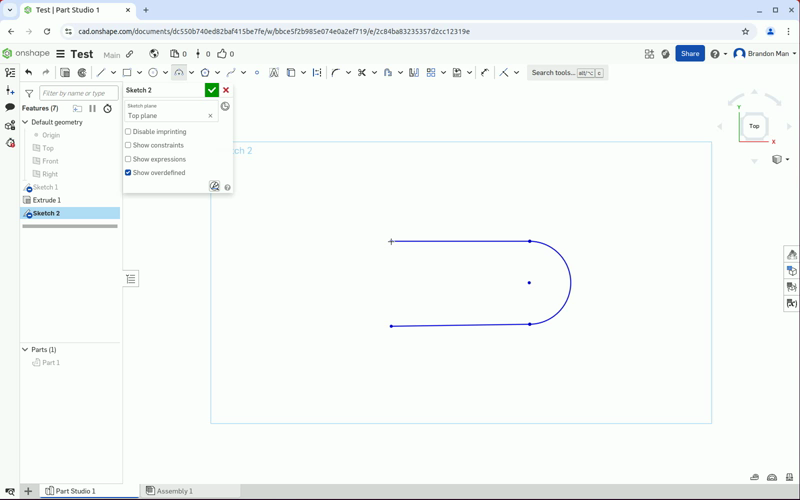
click(391, 241)
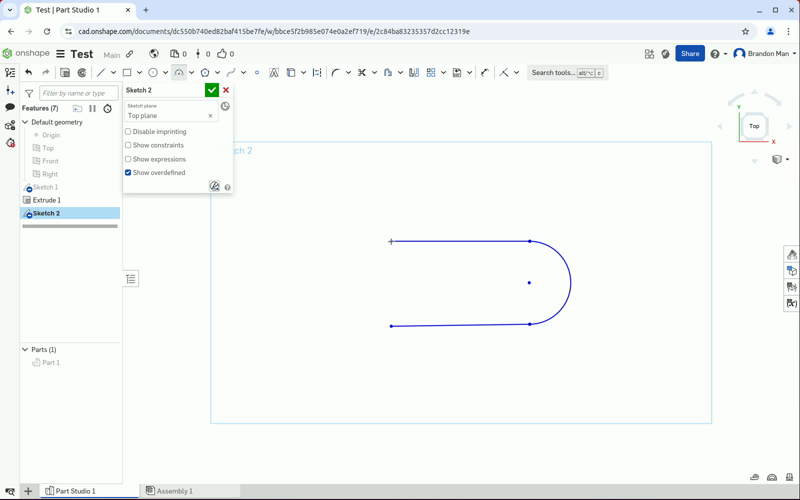
mouse_move(391, 326)
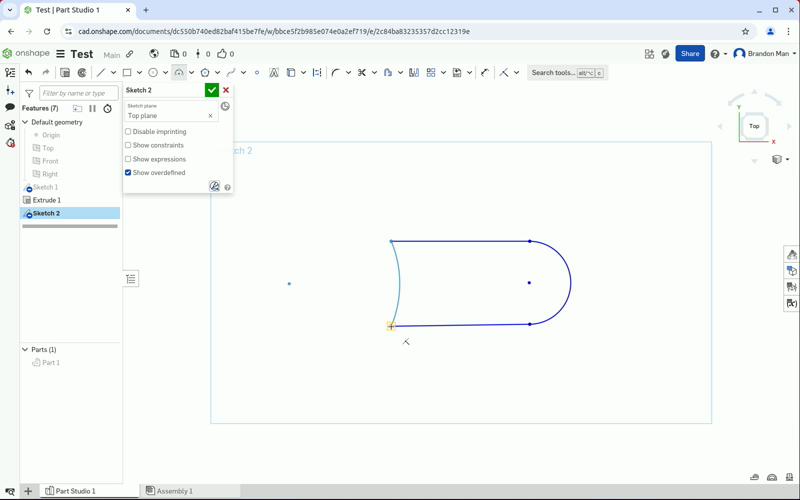
click(391, 326)
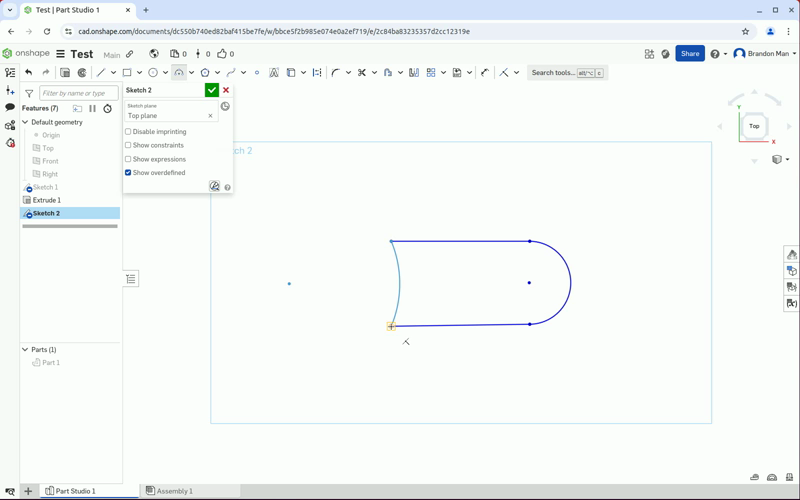
key_down(shift)
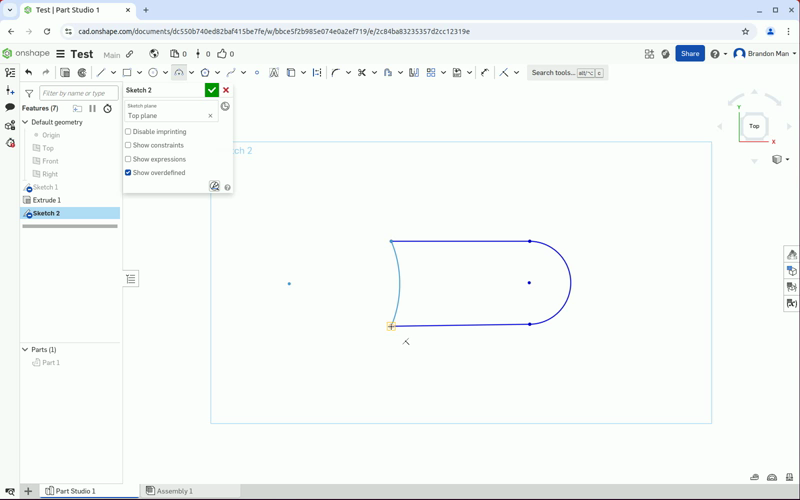
mouse_move(433, 283)
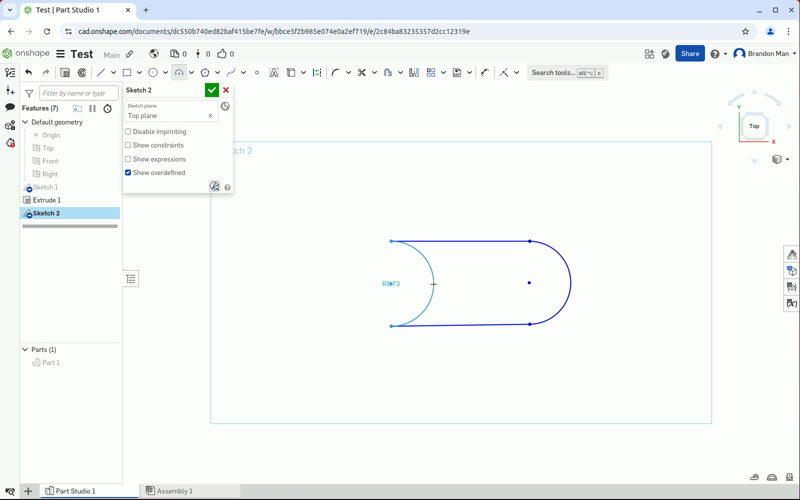
click(433, 283)
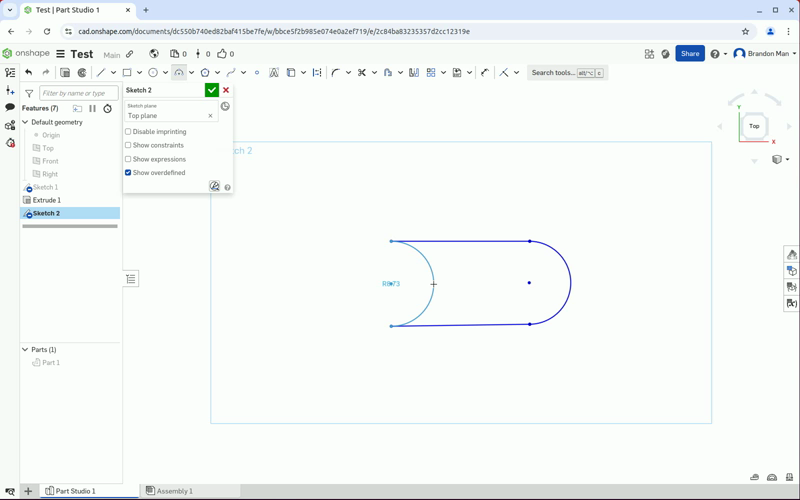
key_up(shift)
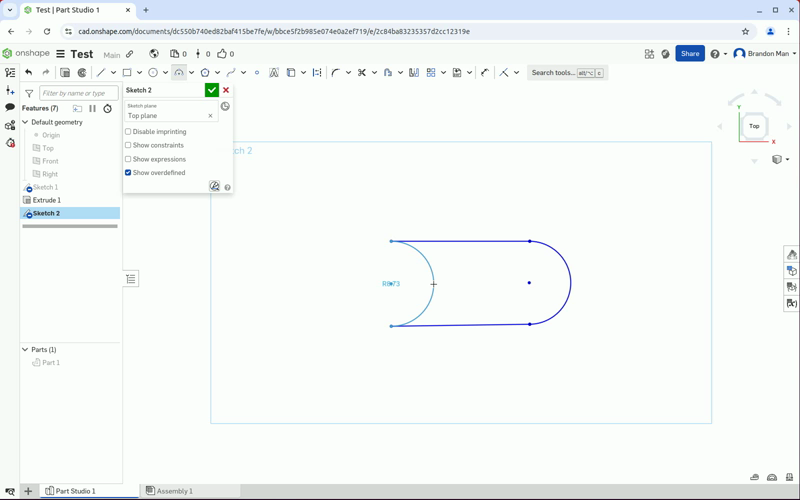
key(esc)
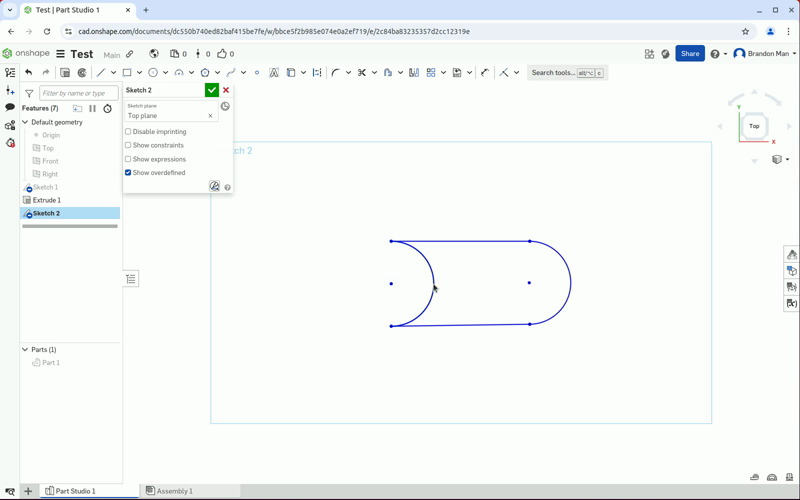
key(c)
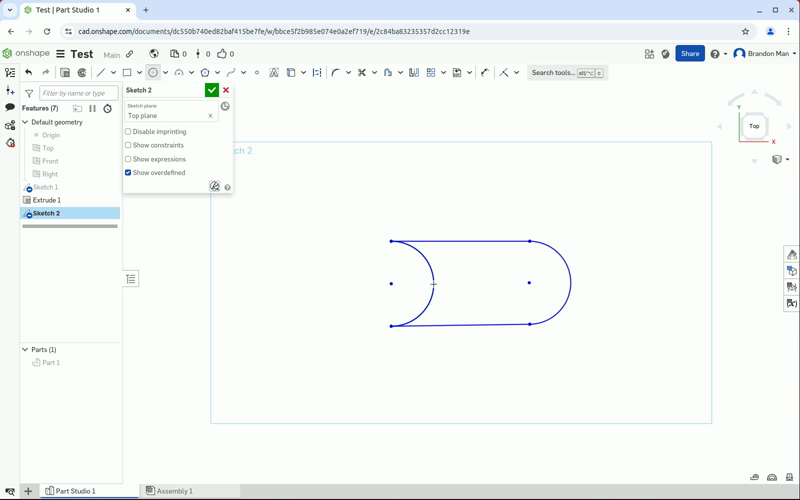
key_down(shift)
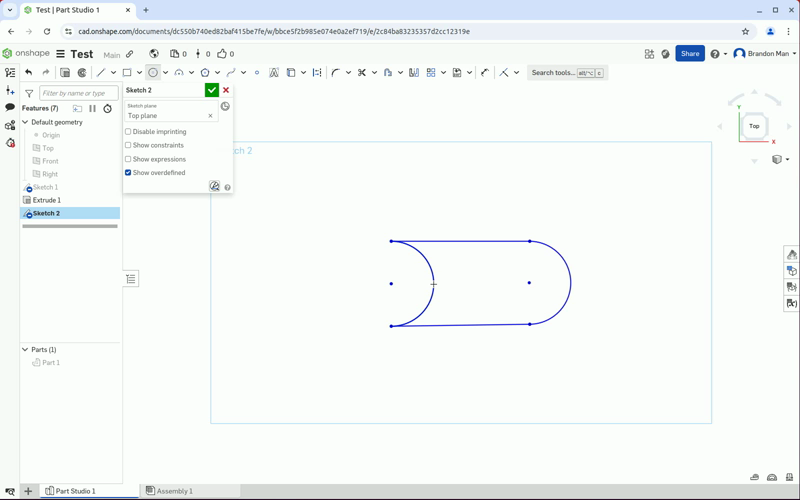
mouse_move(529, 282)
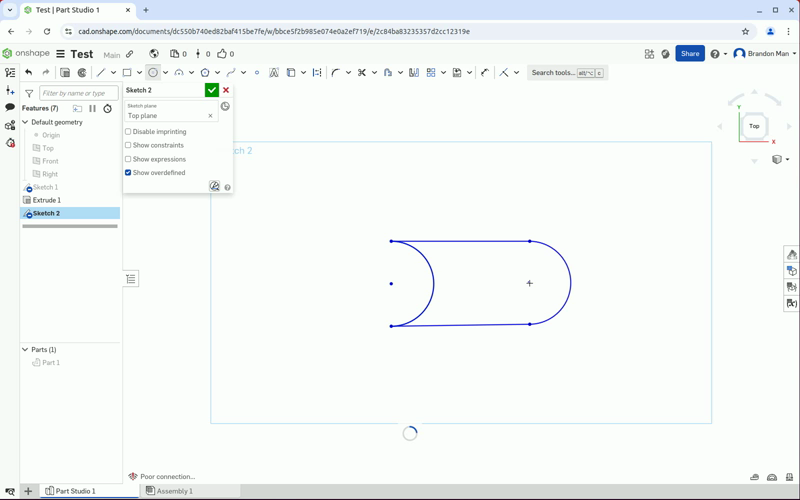
scroll(6)
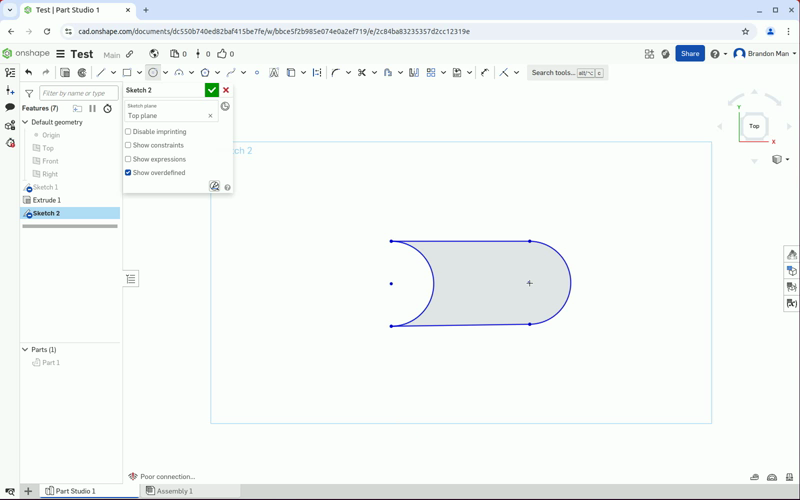
scroll(6)
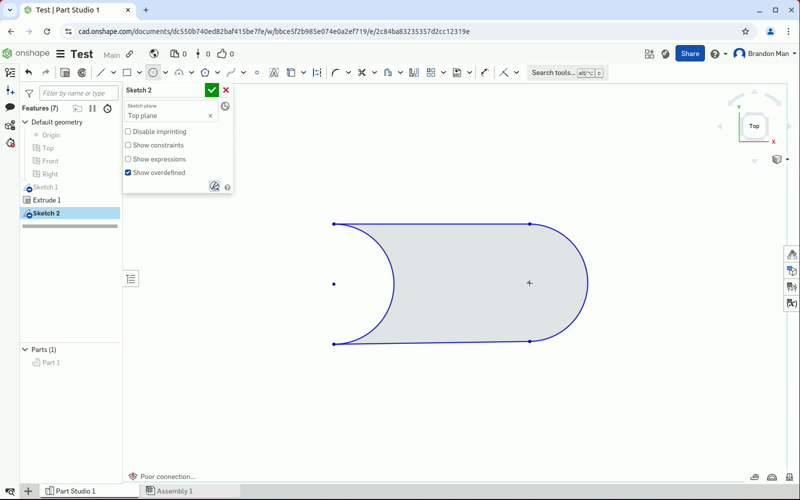
scroll(6)
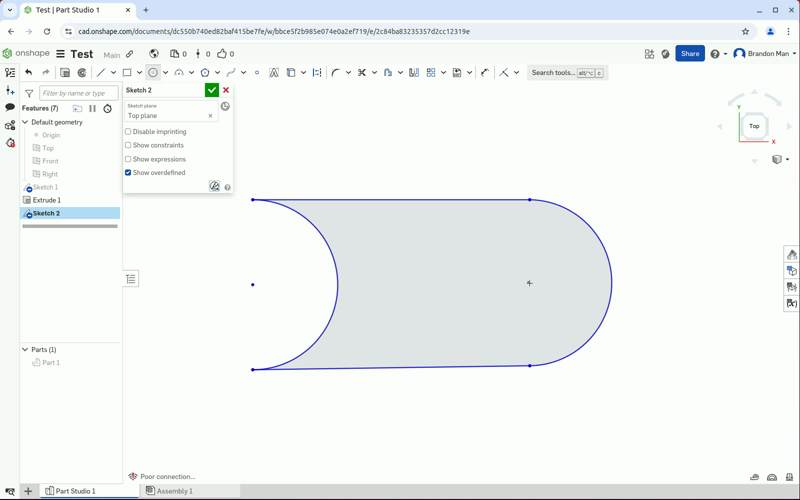
scroll(6)
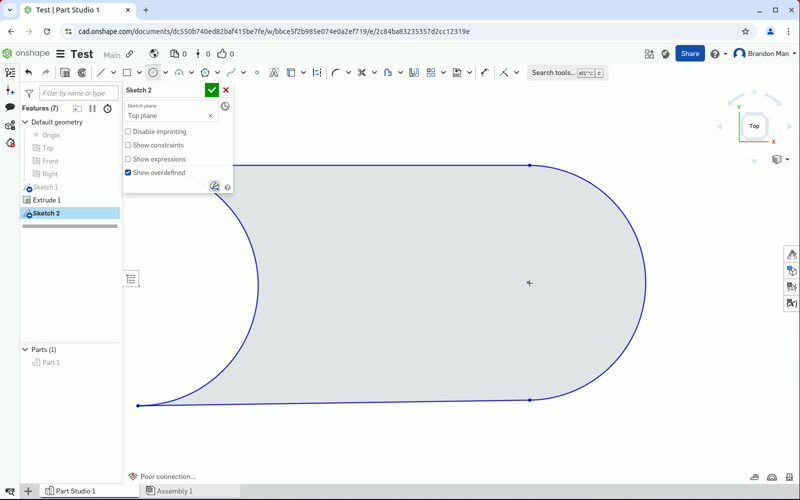
scroll(6)
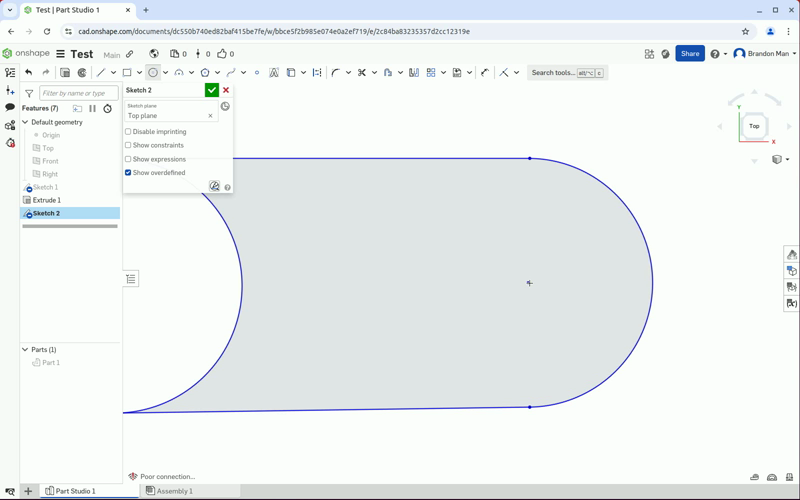
scroll(6)
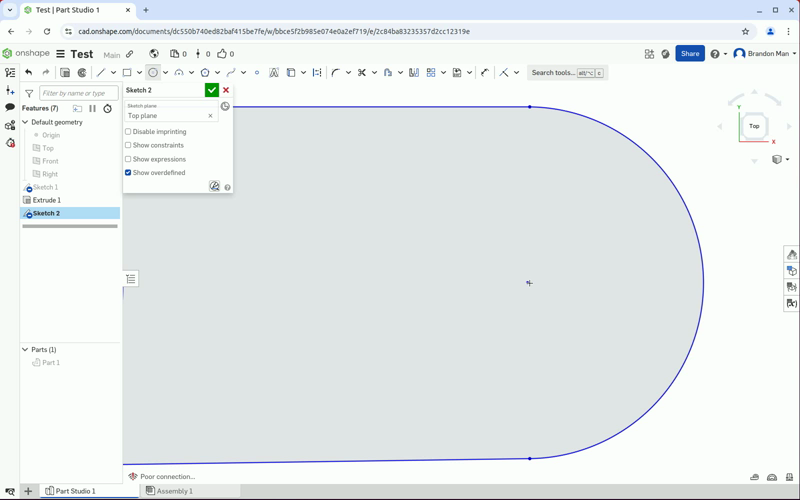
scroll(6)
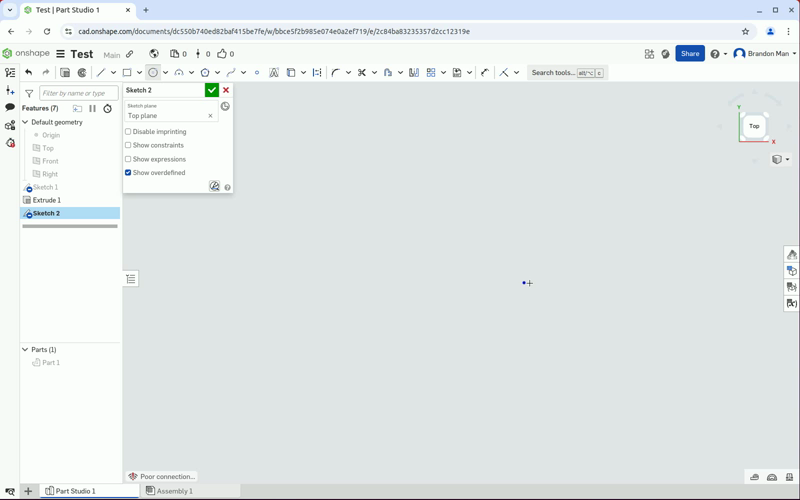
click(529, 282)
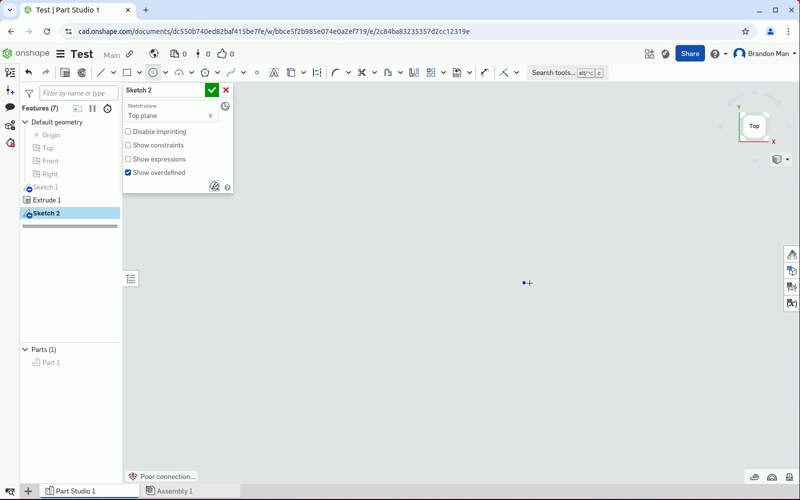
scroll(-6)
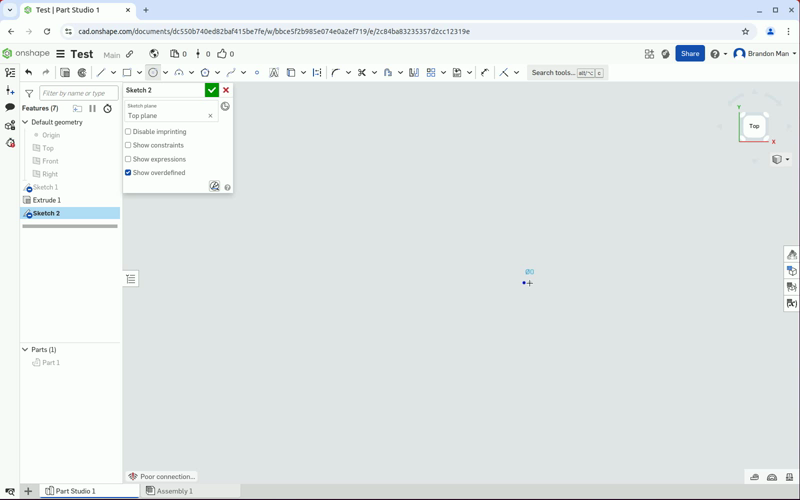
scroll(-6)
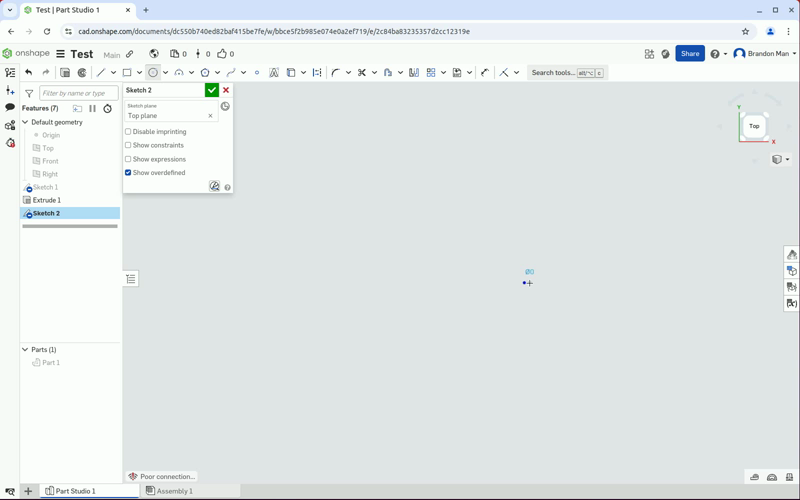
scroll(-6)
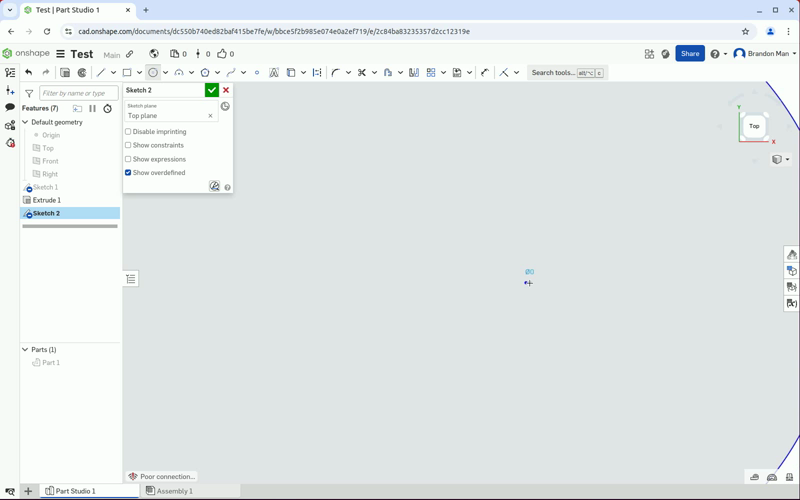
scroll(-6)
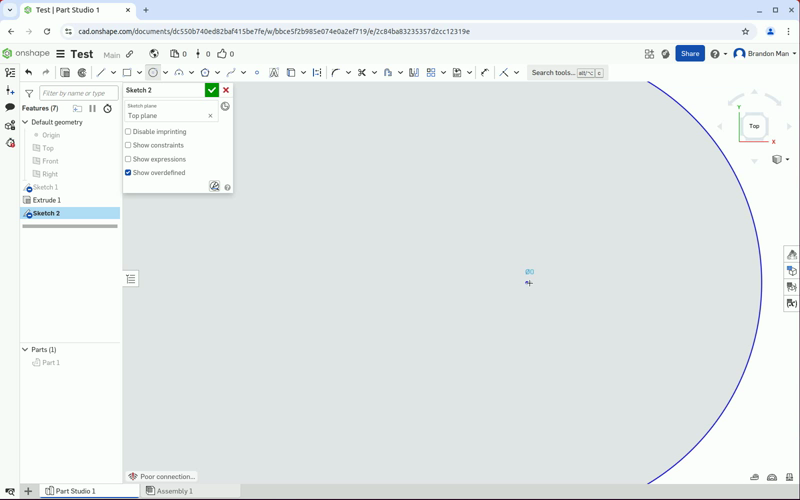
scroll(-6)
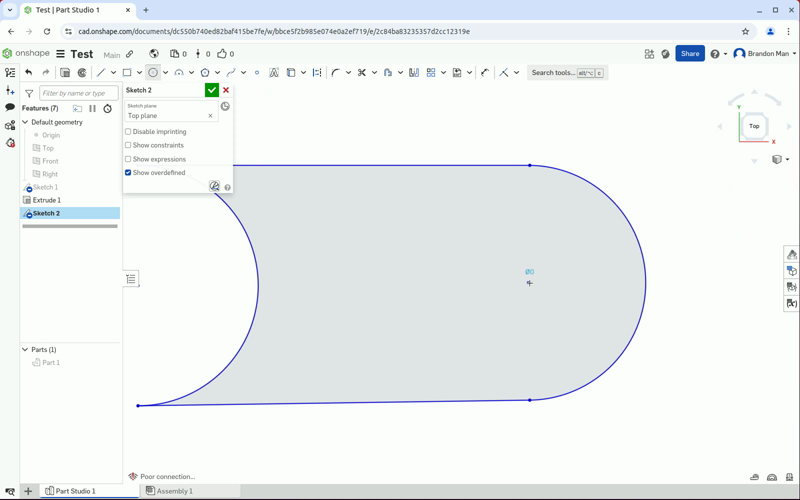
scroll(-6)
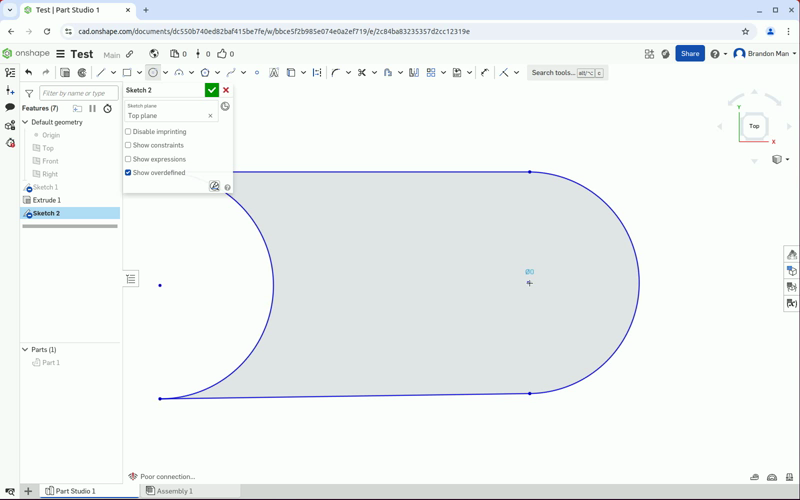
scroll(-6)
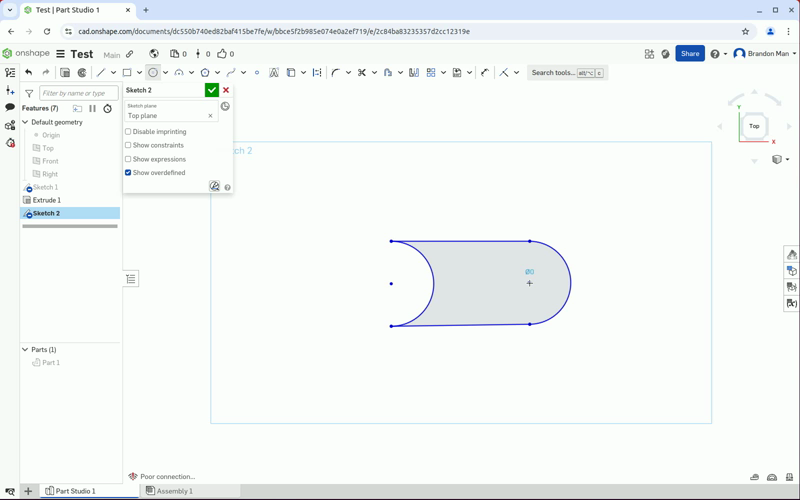
key_up(shift)
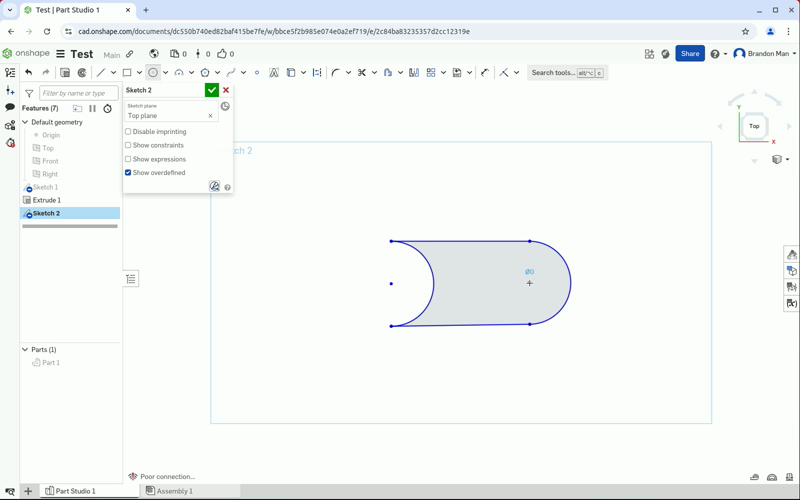
mouse_move(554, 282)
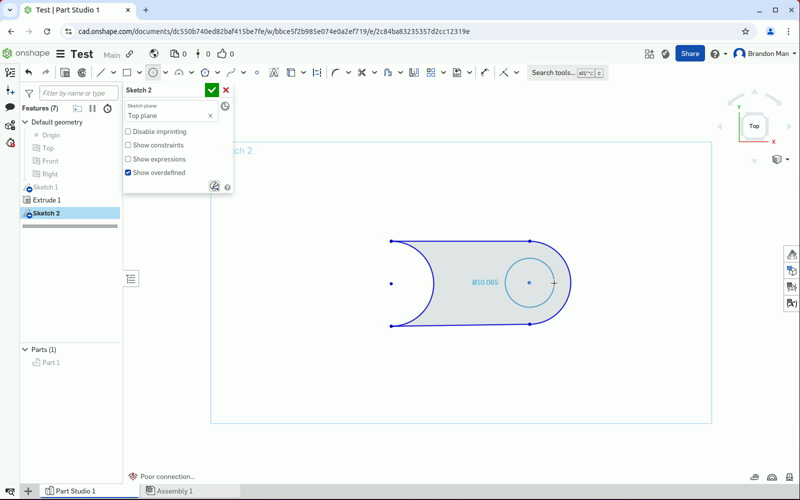
click(554, 282)
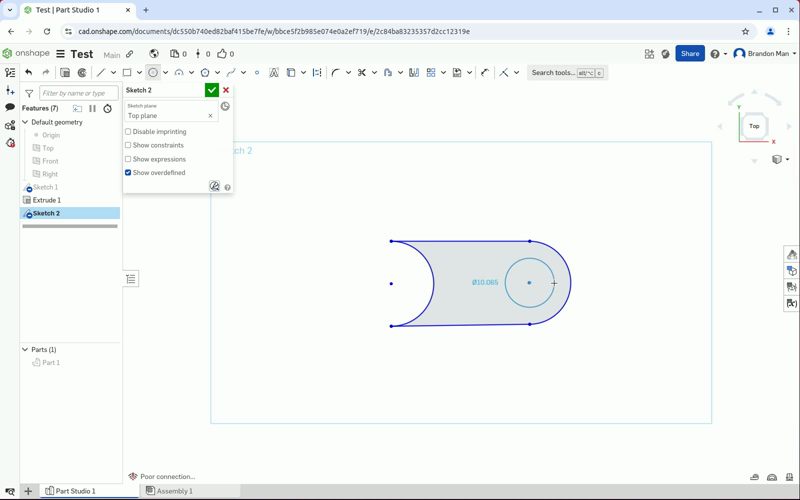
key(esc)
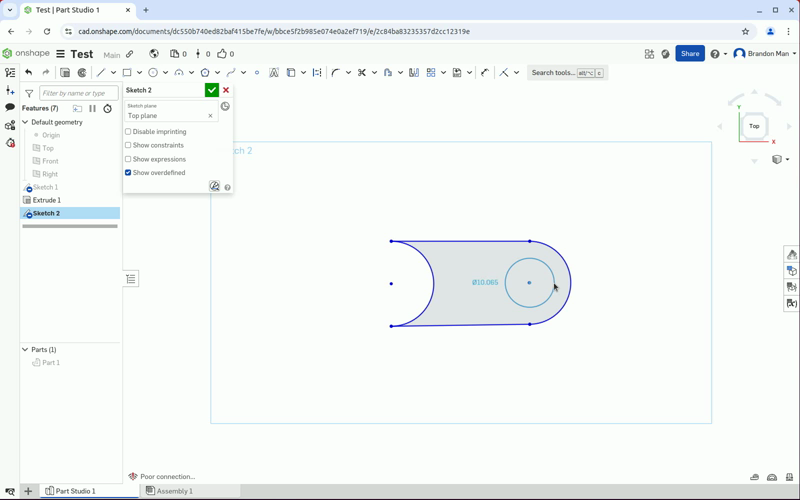
mouse_move(480, 258)
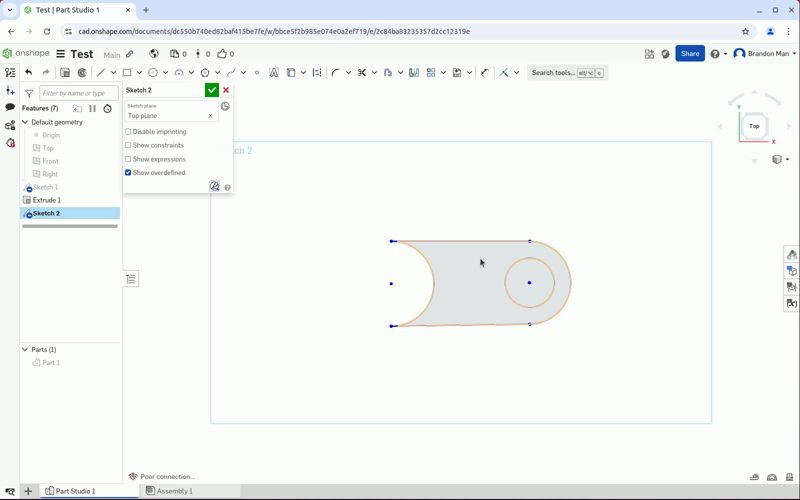
click(480, 258)
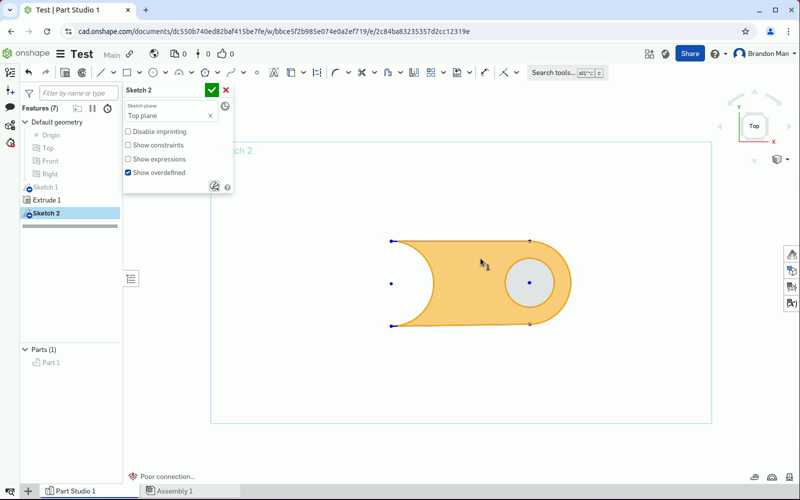
mouse_move(73, 352)
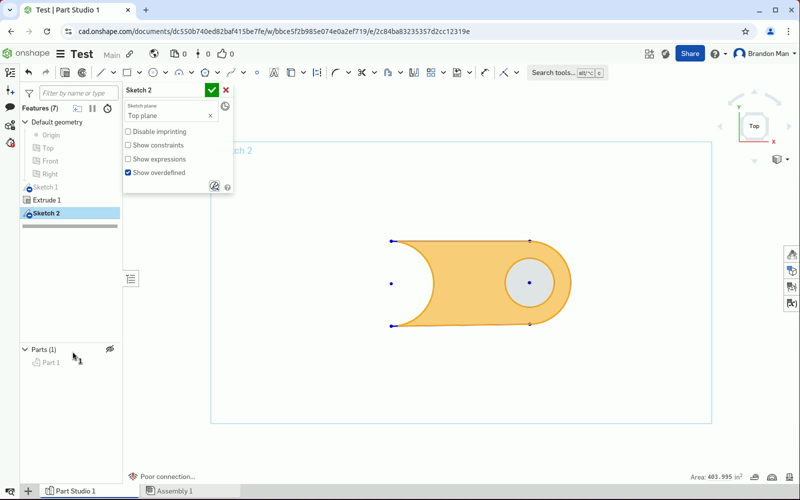
key(shift+y)
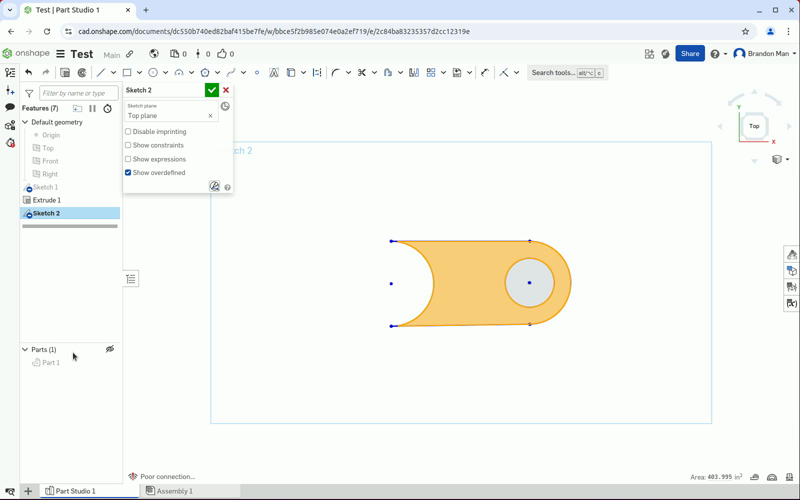
key(shift+e)
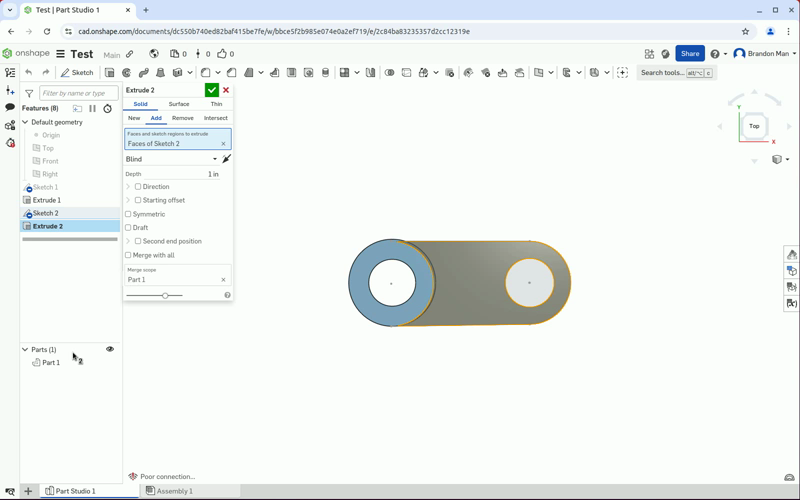
mouse_move(143, 106)
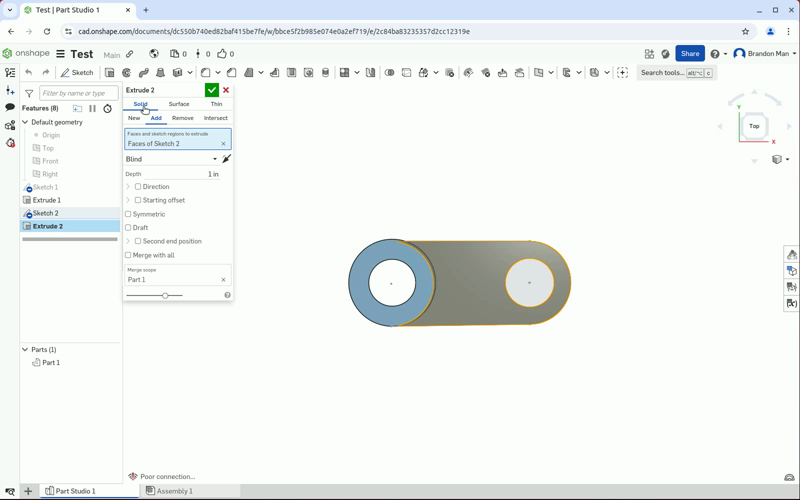
click(143, 106)
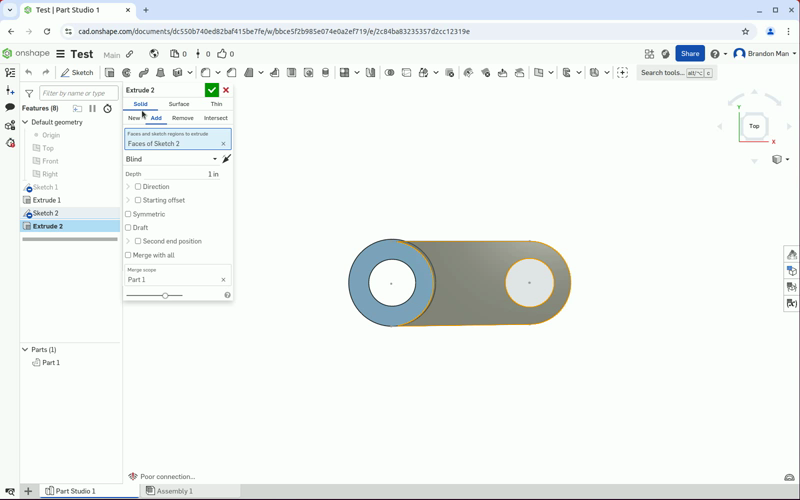
mouse_move(137, 120)
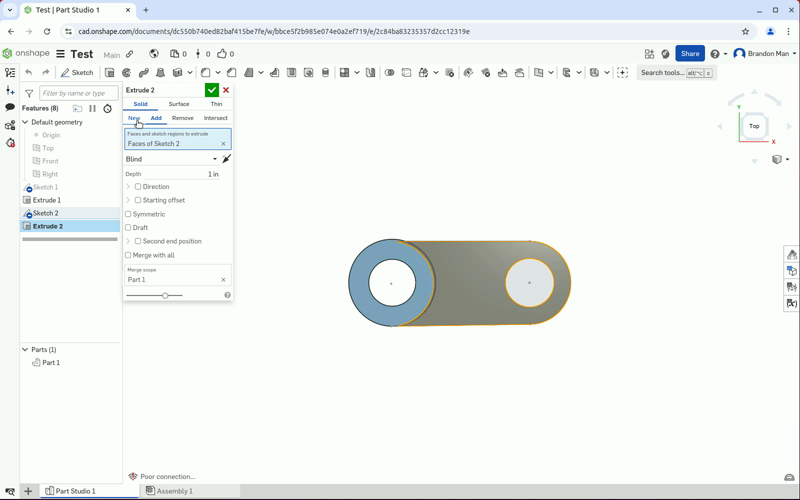
click(137, 120)
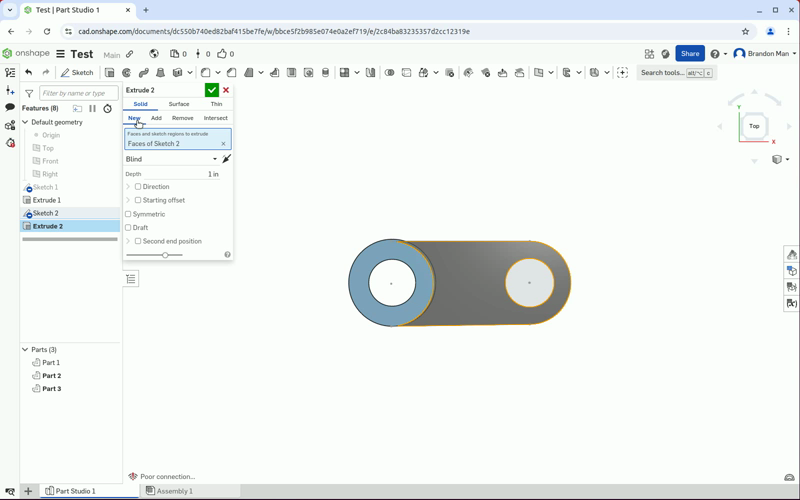
key(tab, 4)
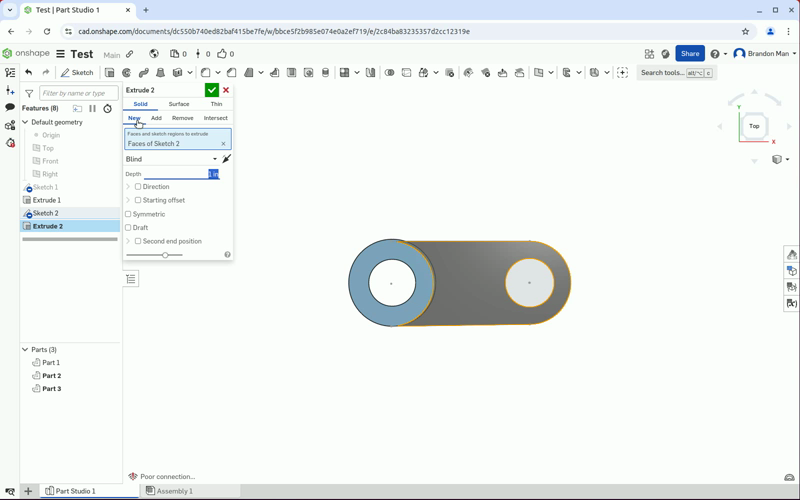
text(7.703)
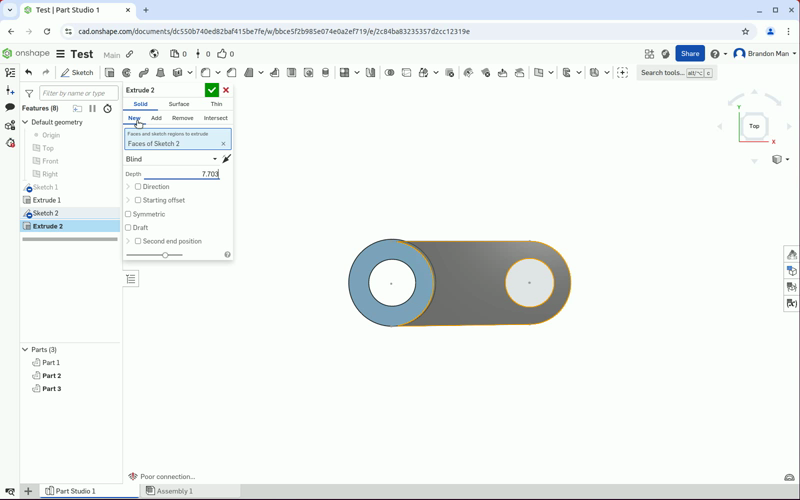
key(enter)
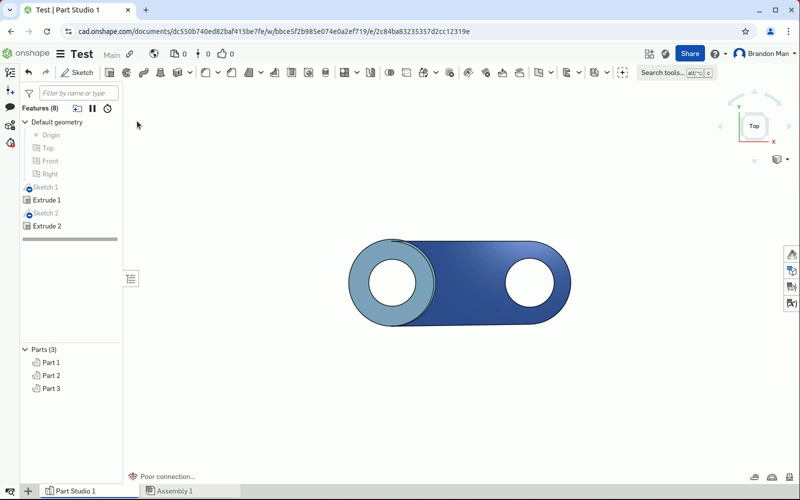
key(shift+h)
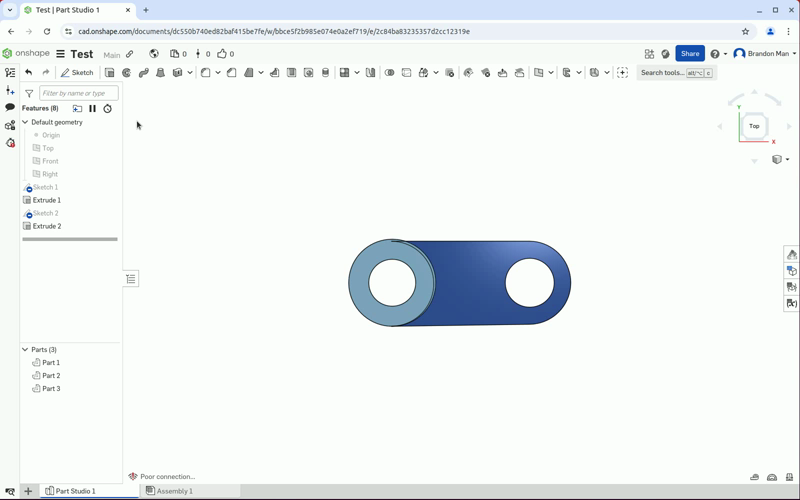
key(shift+h)
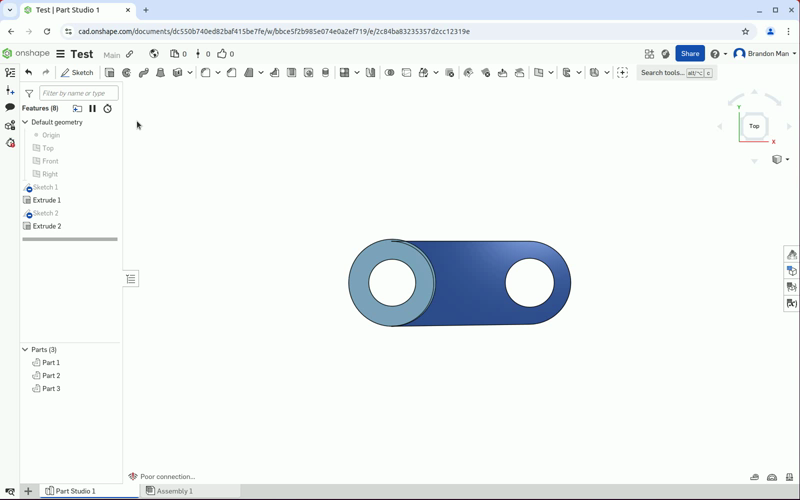
mouse_move(73, 189)
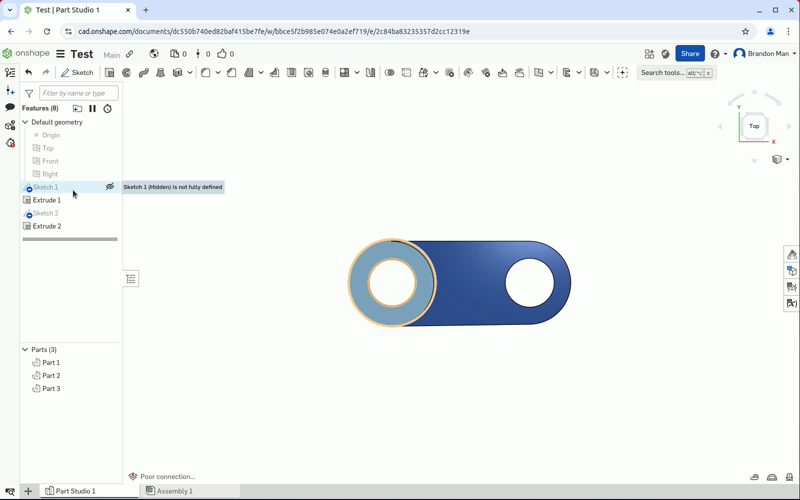
click(73, 189)
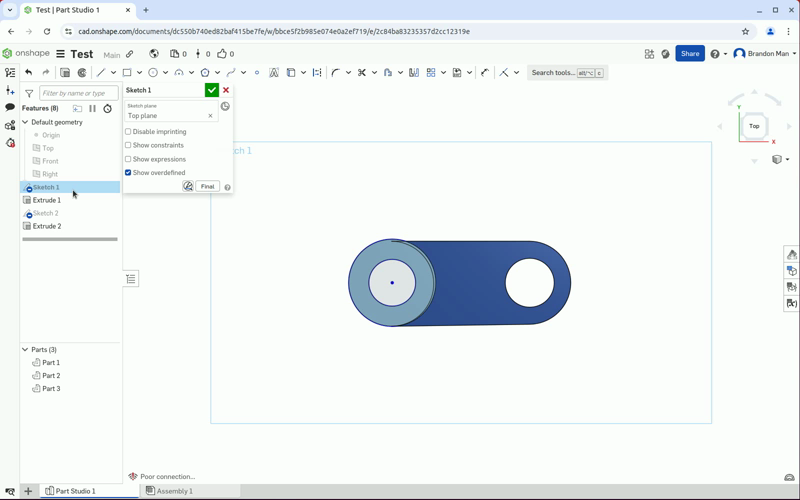
mouse_move(229, 92)
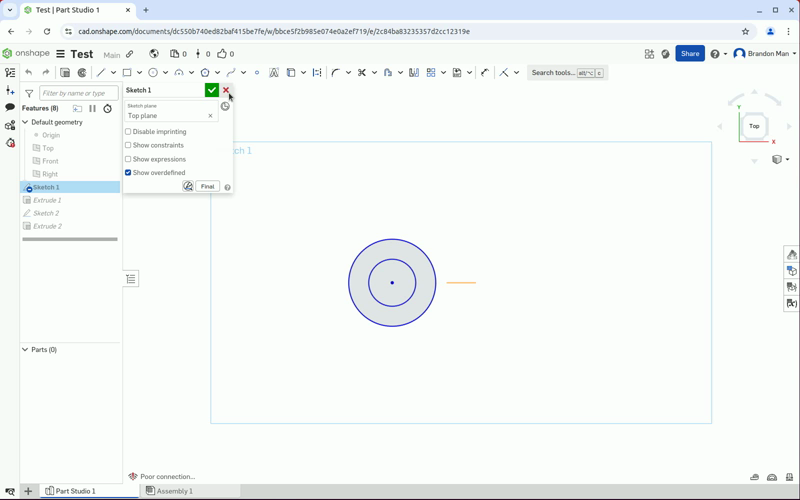
click(229, 92)
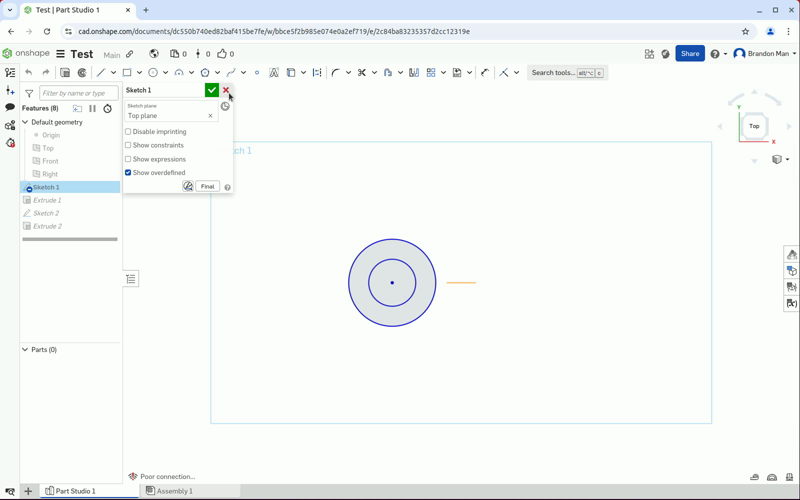
key(shift+s)
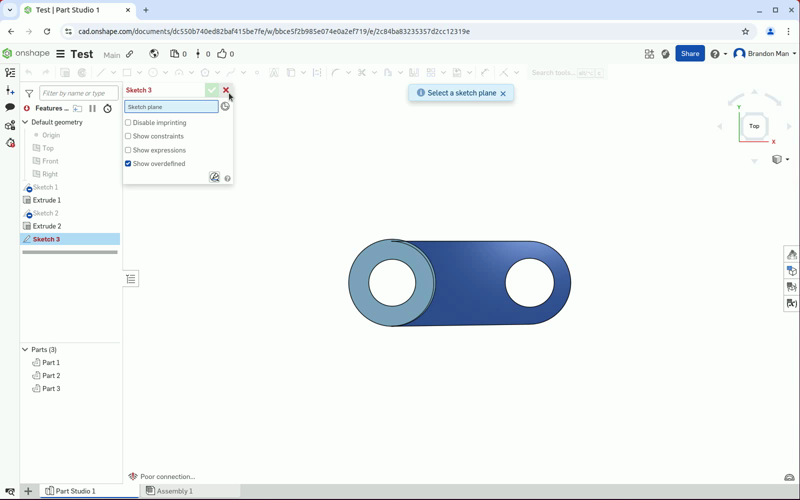
mouse_move(73, 150)
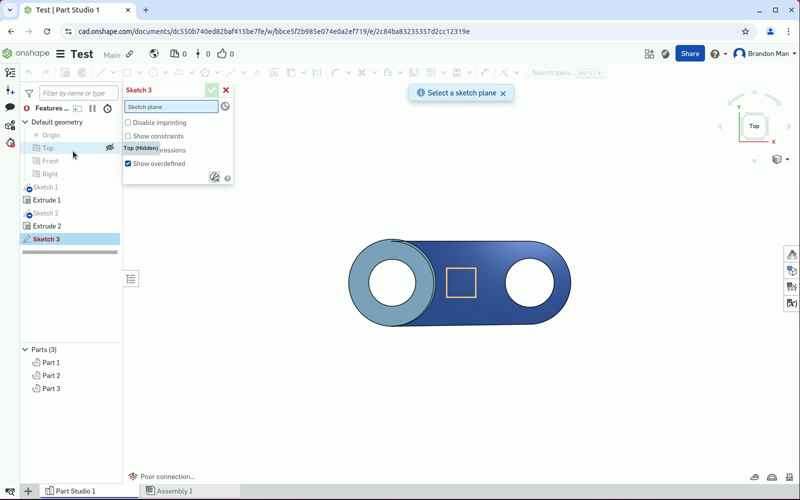
click(73, 150)
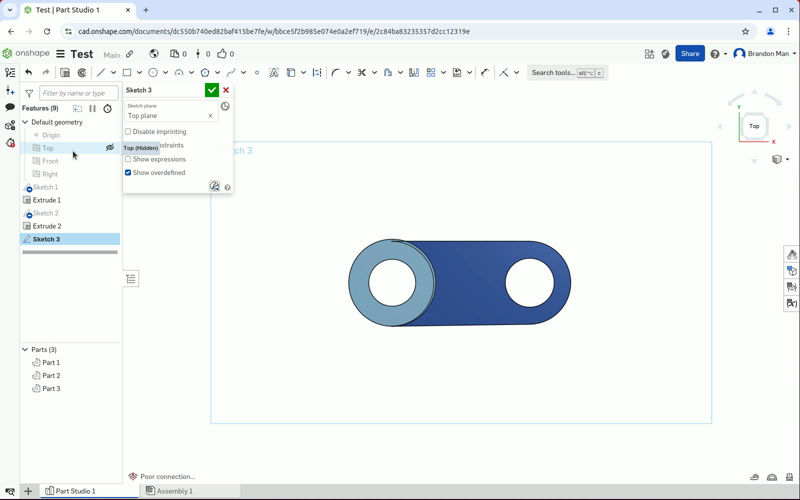
mouse_move(73, 352)
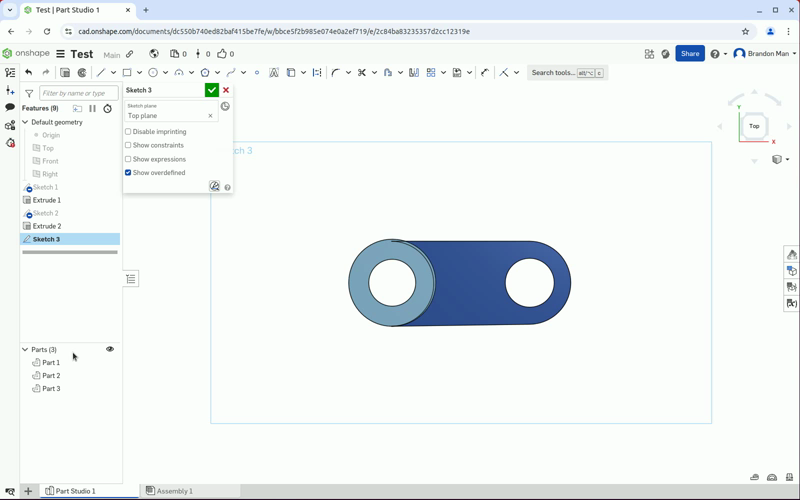
key(y)
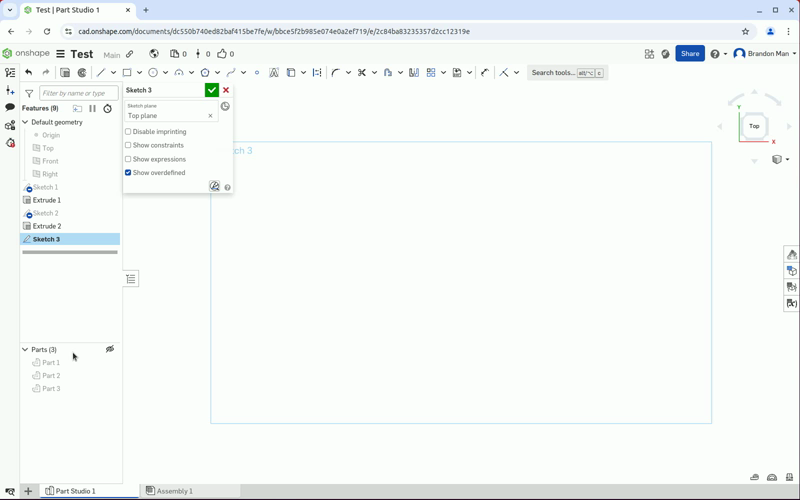
key(c)
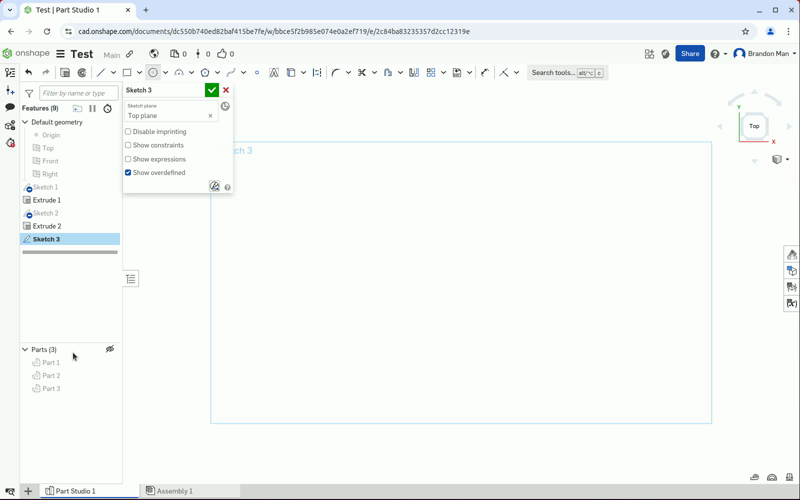
key_down(shift)
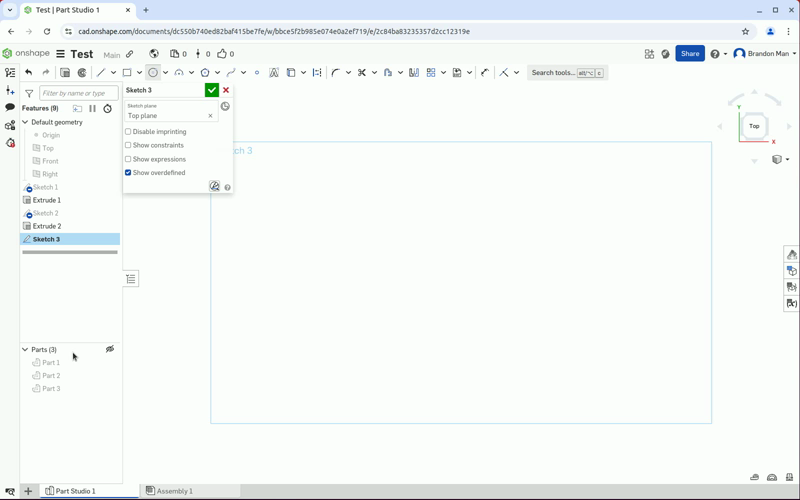
mouse_move(392, 282)
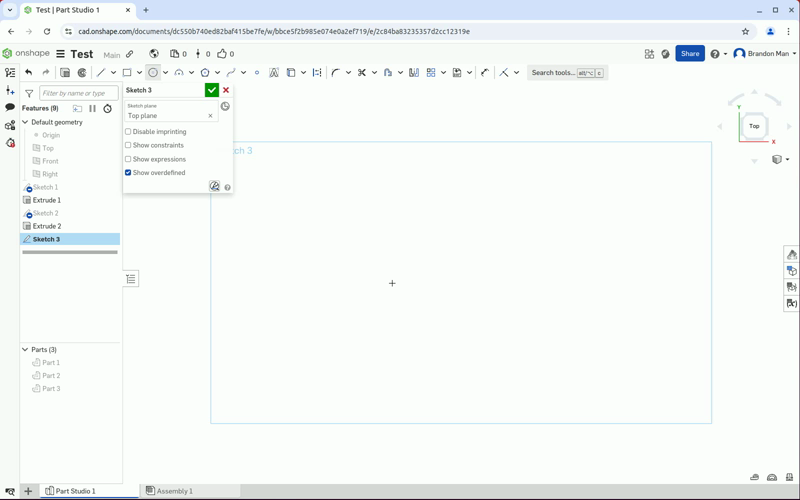
click(392, 282)
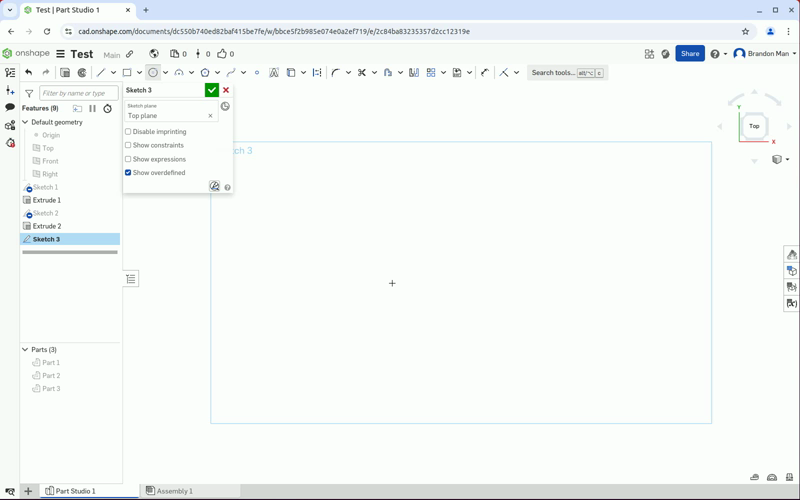
key_up(shift)
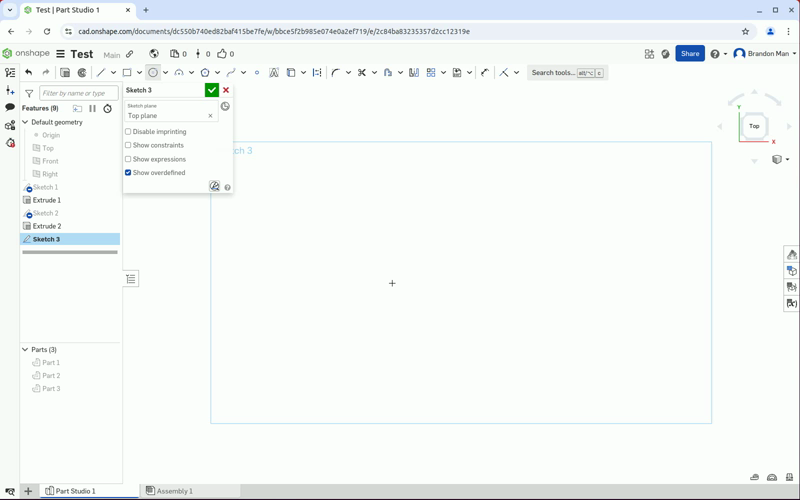
mouse_move(435, 282)
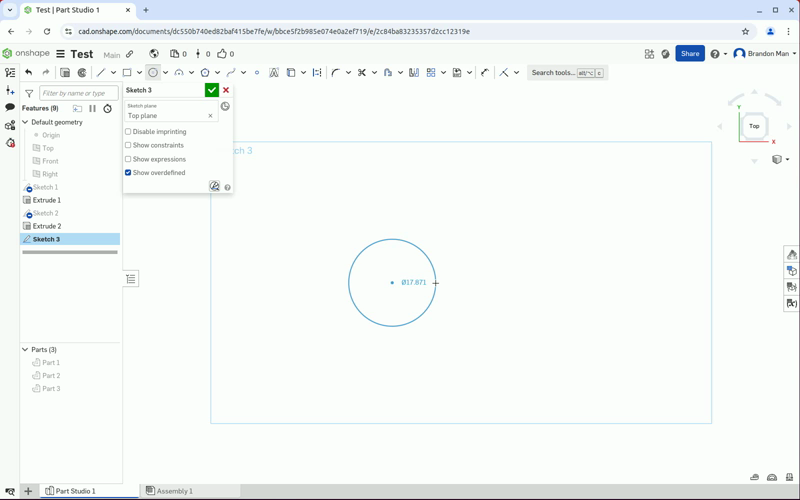
click(435, 282)
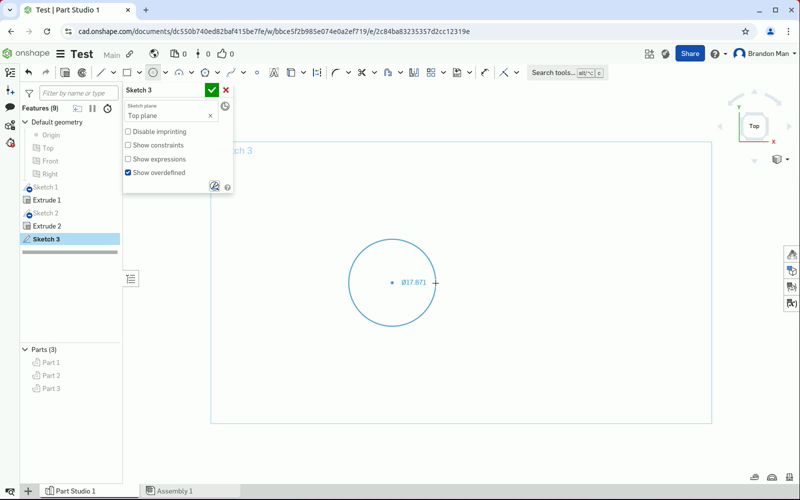
key(esc)
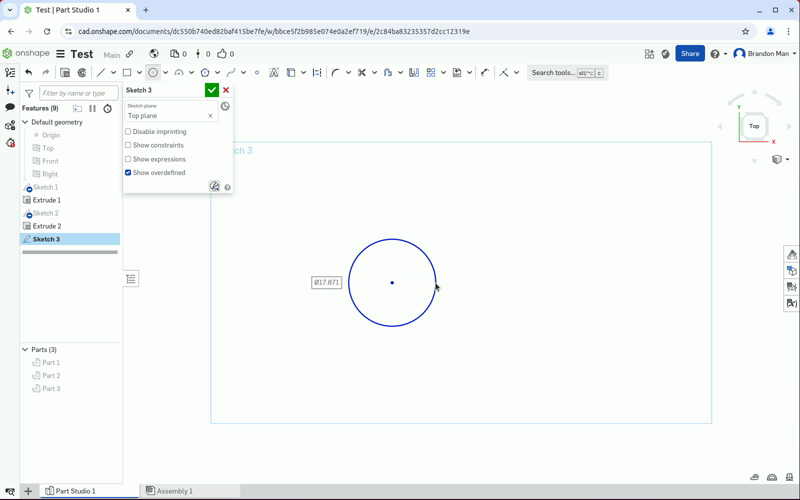
key(c)
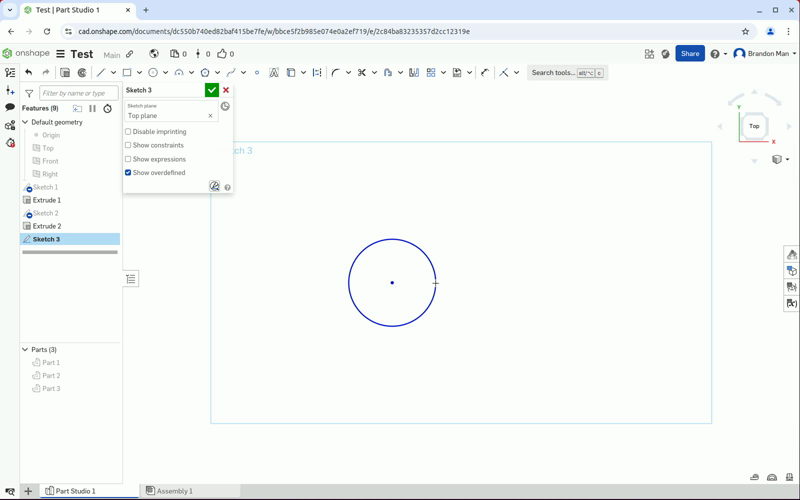
key_down(shift)
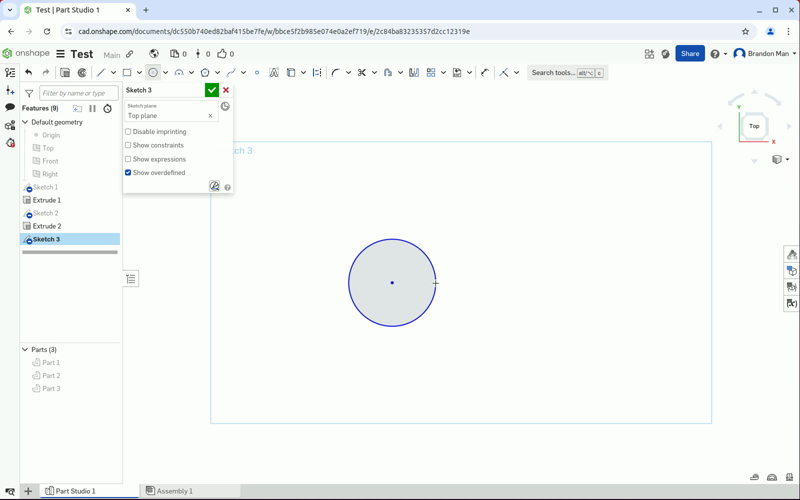
mouse_move(392, 282)
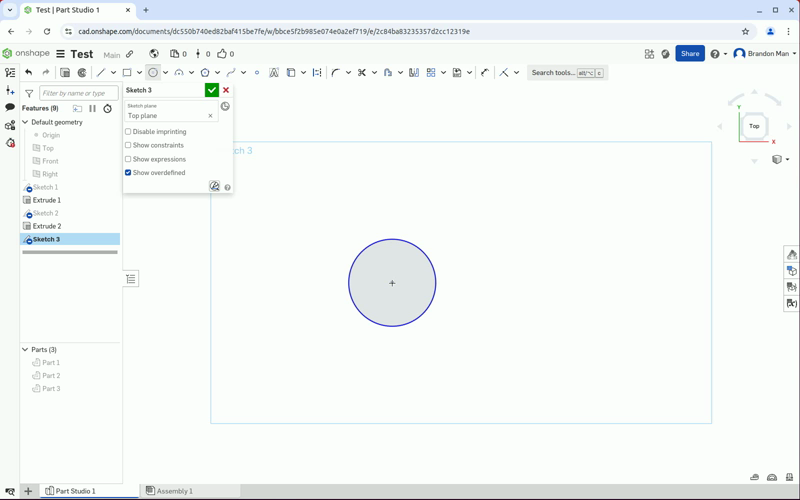
click(392, 282)
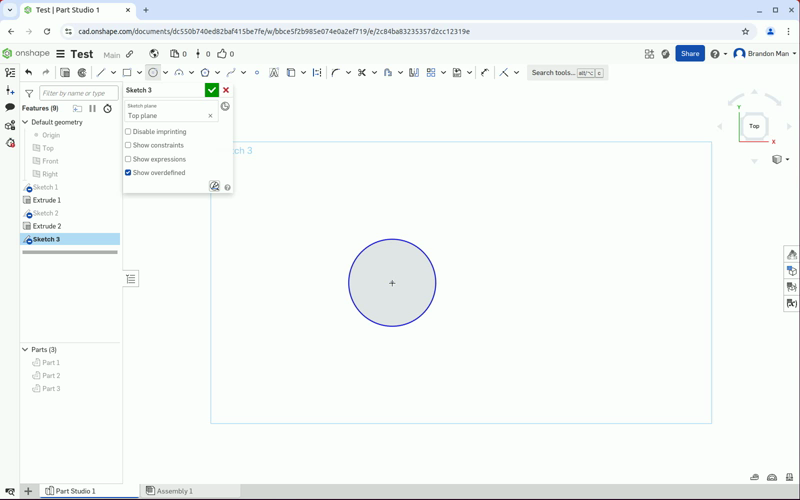
key_up(shift)
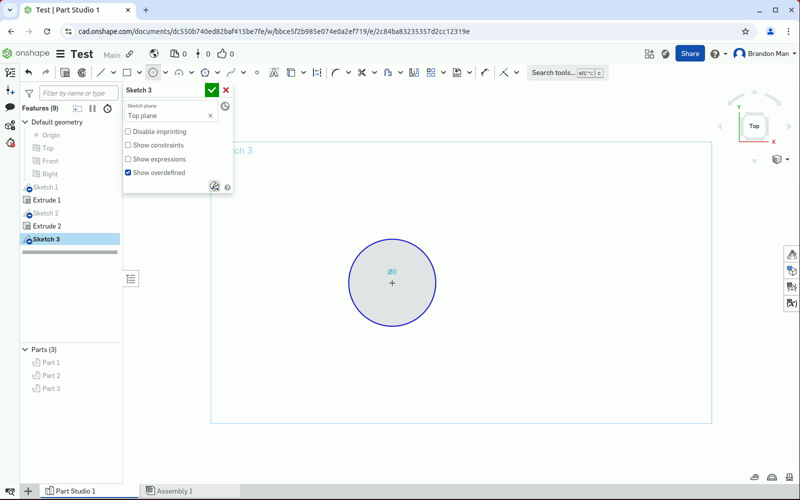
mouse_move(415, 282)
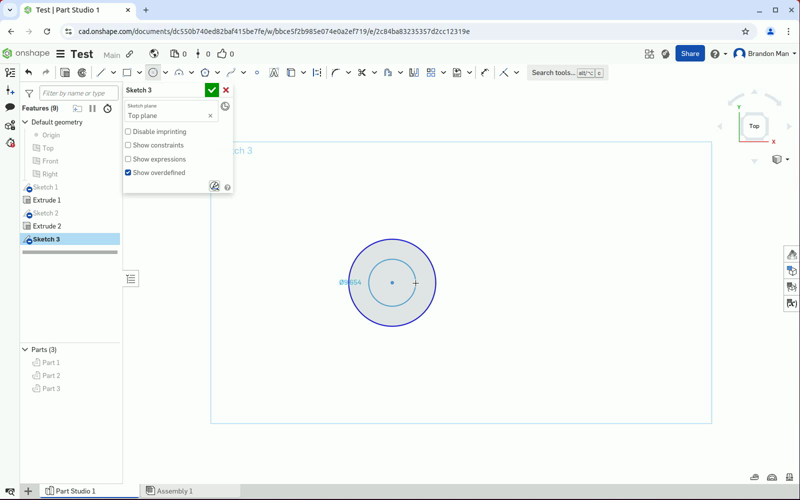
click(415, 282)
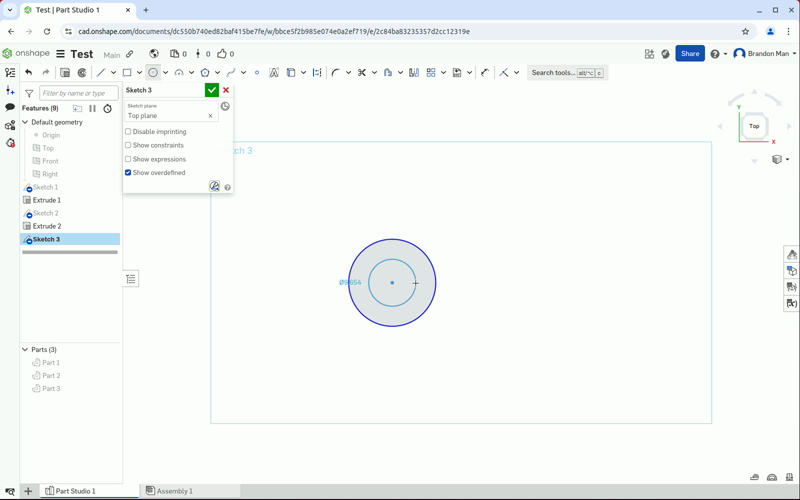
key(esc)
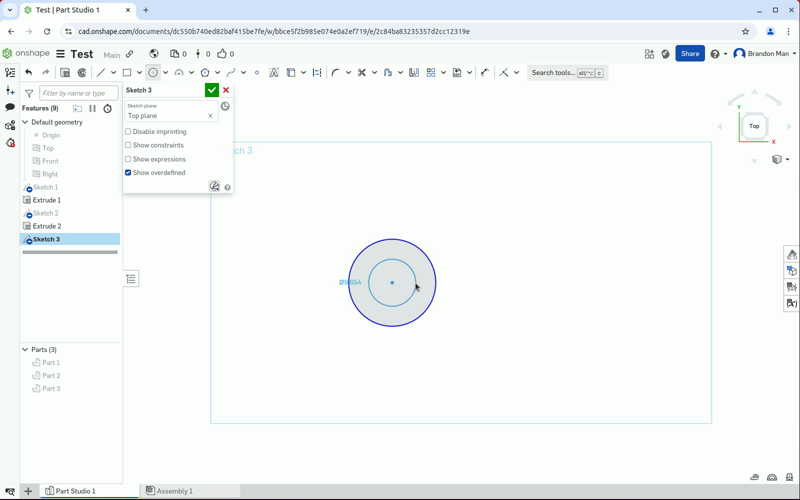
mouse_move(399, 310)
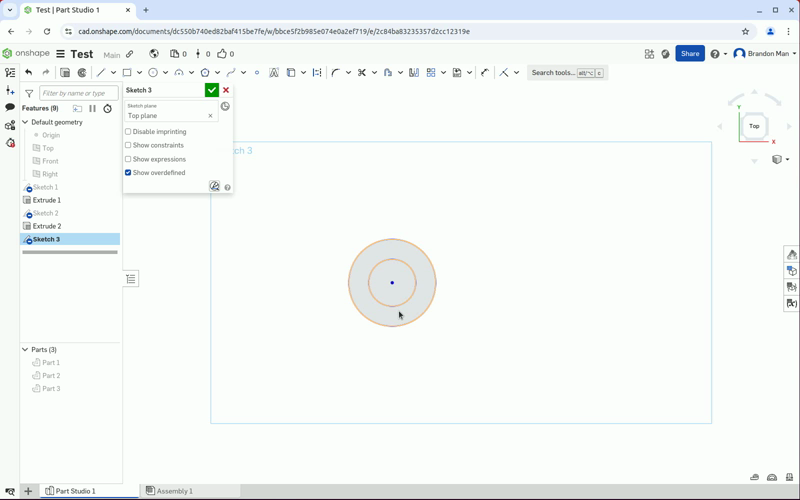
click(399, 310)
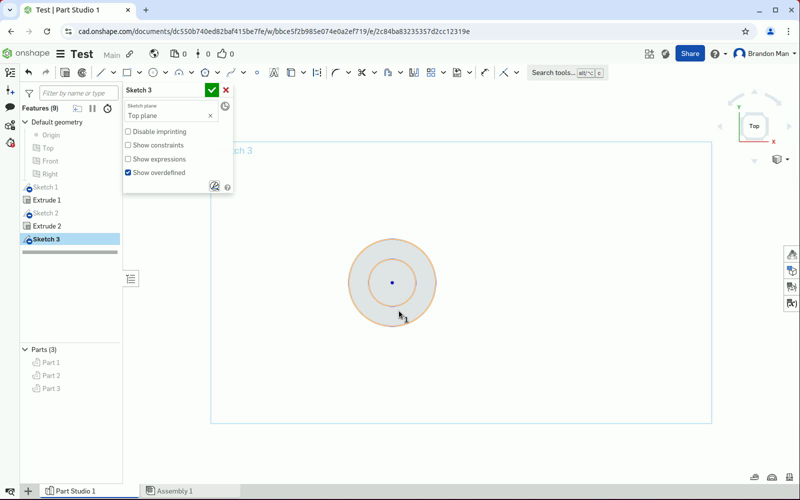
mouse_move(73, 352)
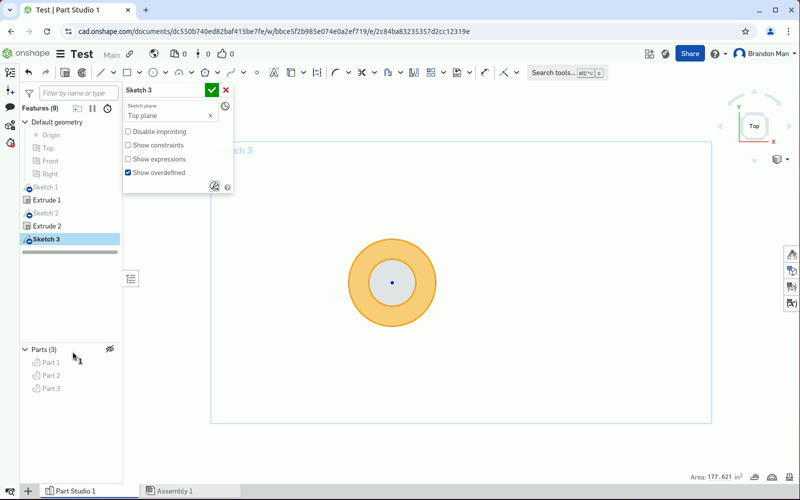
key(shift+y)
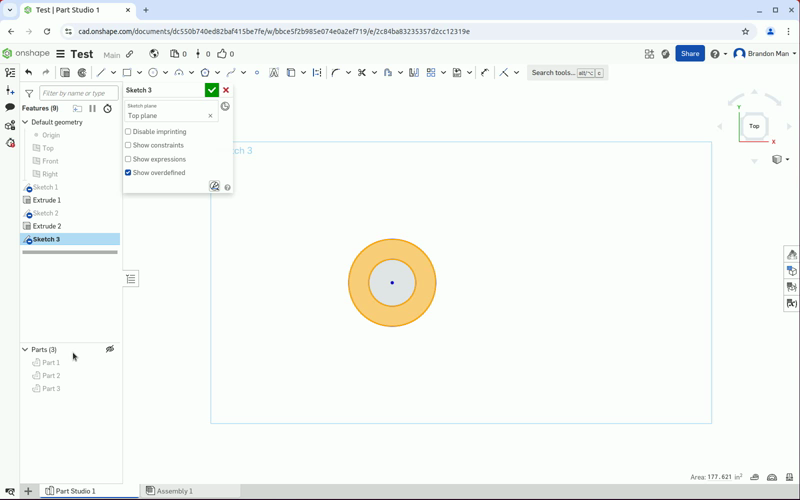
key(shift+e)
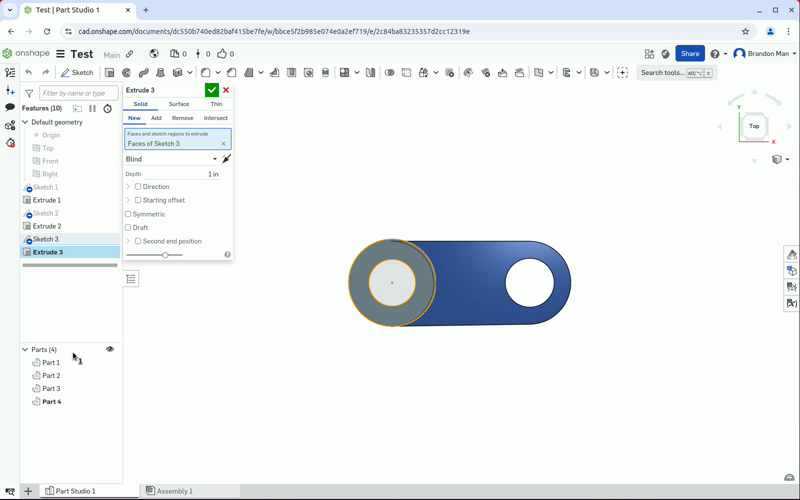
mouse_move(143, 106)
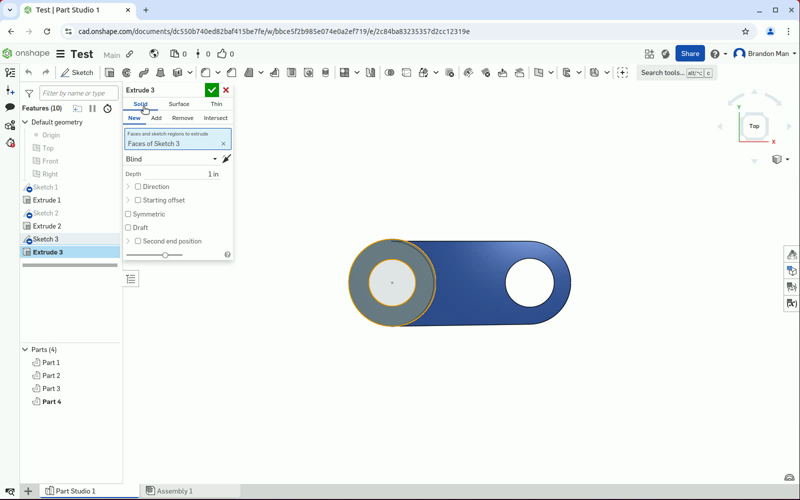
click(143, 106)
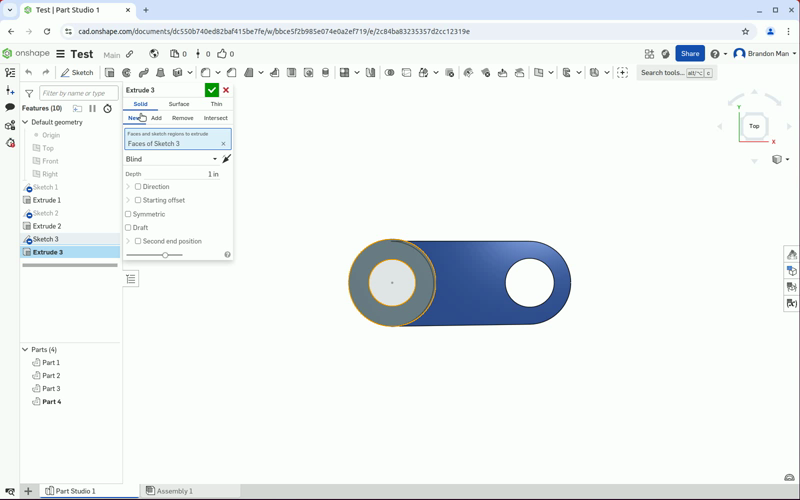
mouse_move(137, 120)
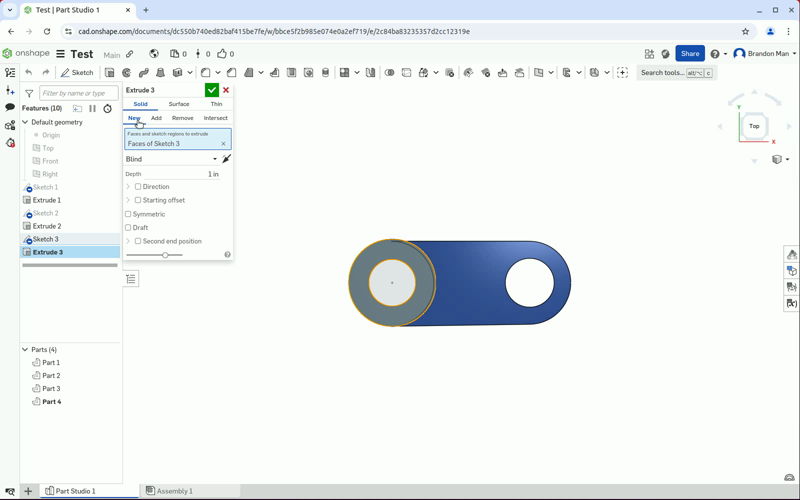
click(137, 120)
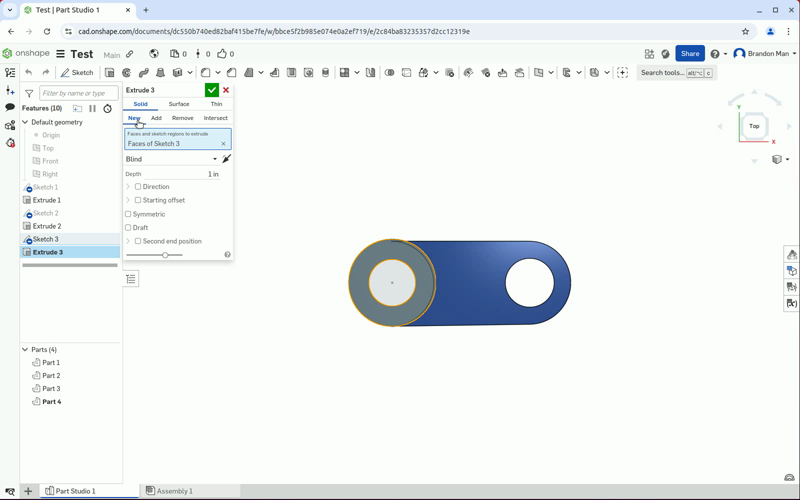
key(tab, 4)
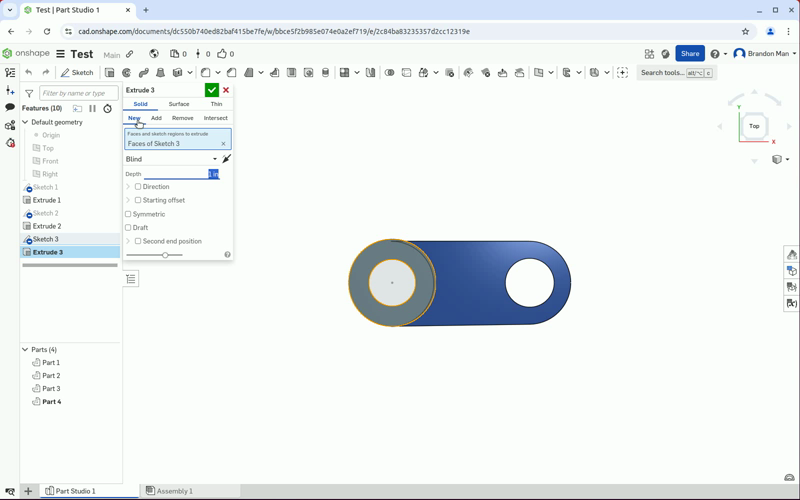
text(15.165)
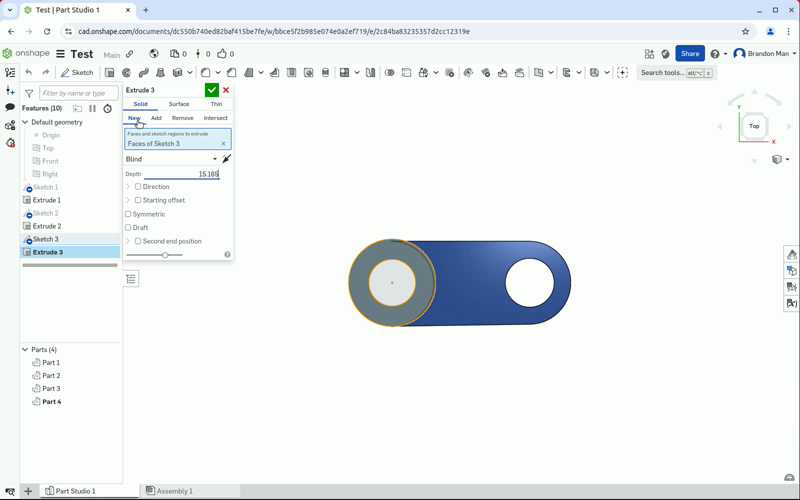
key(enter)
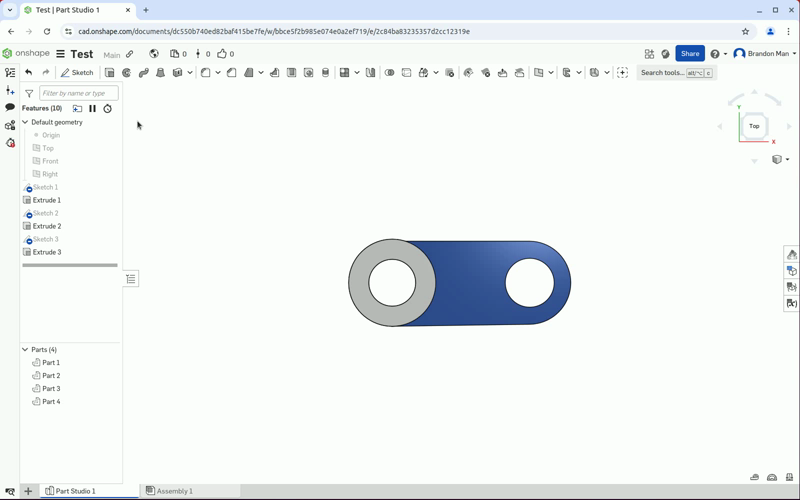
key(shift+h)
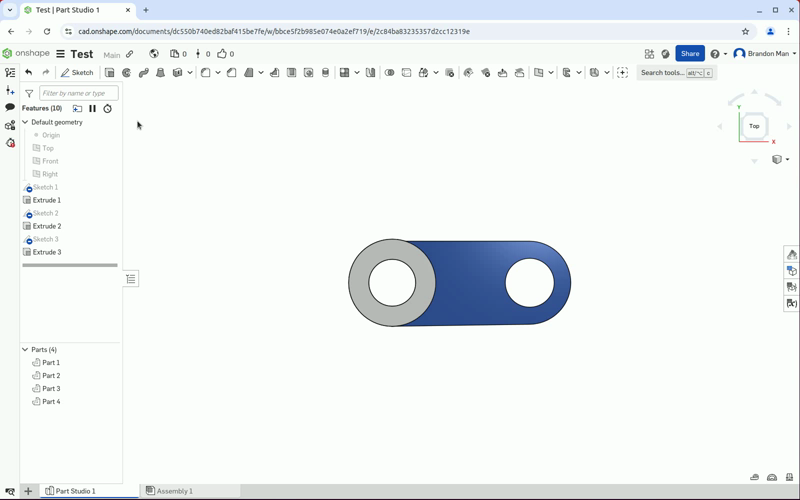
key(shift+h)
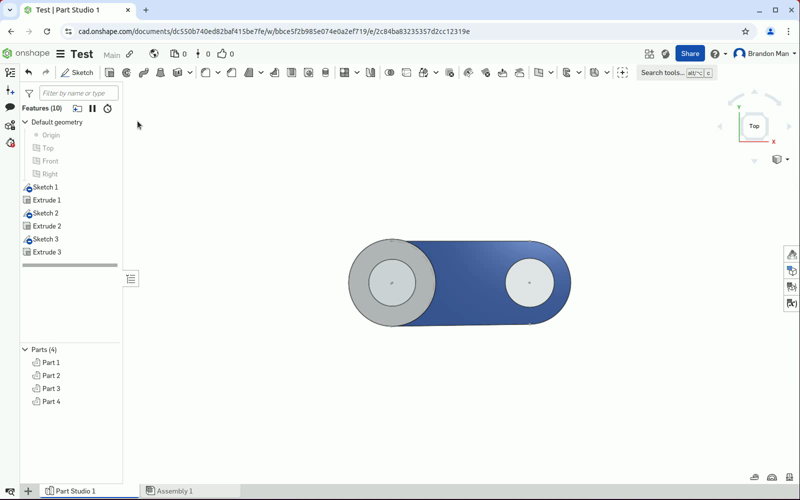
key(shift+7)
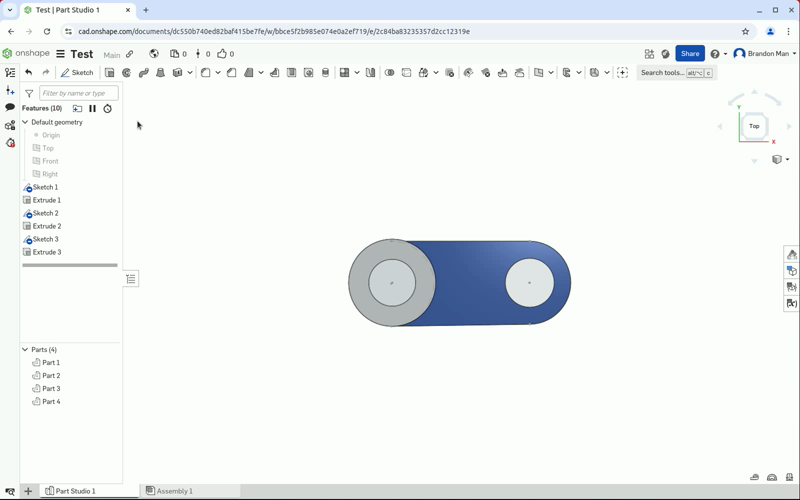
key(up, 3)
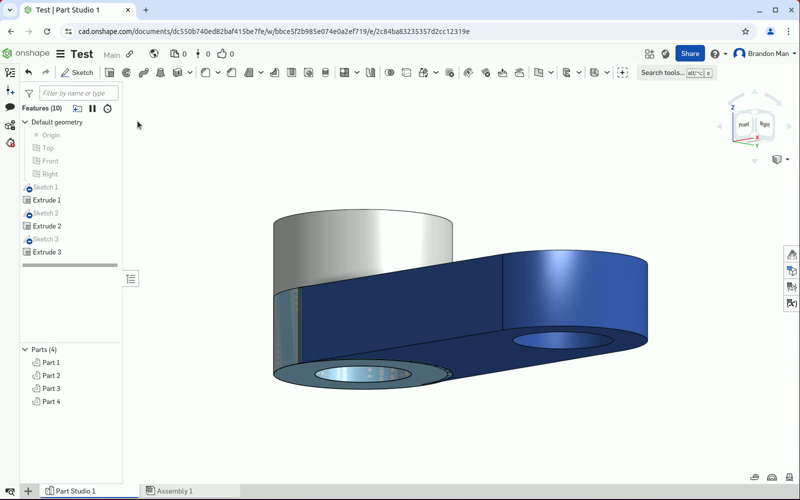
key(left, 3)
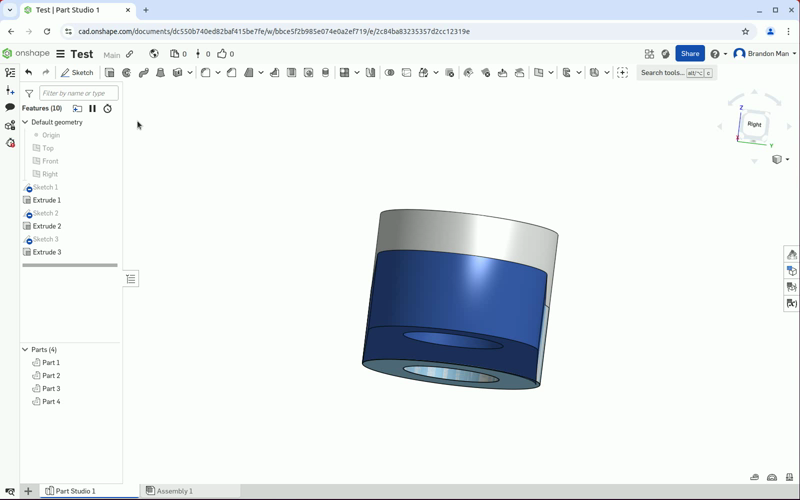
key(right, 3)
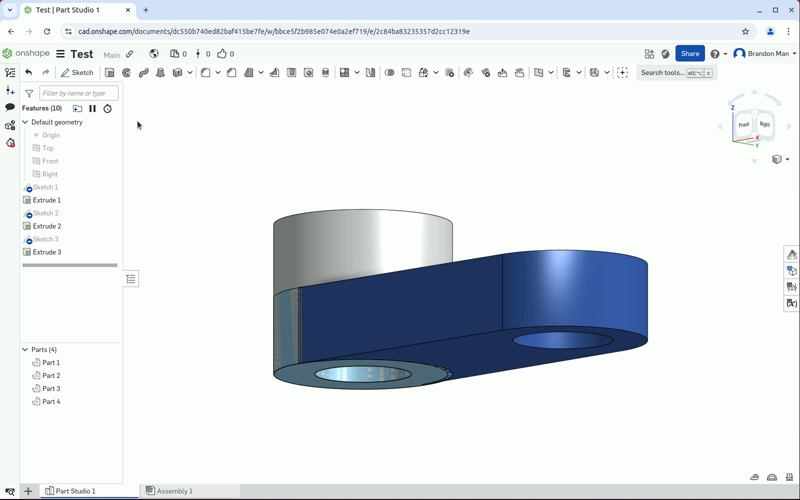
key(down, 3)
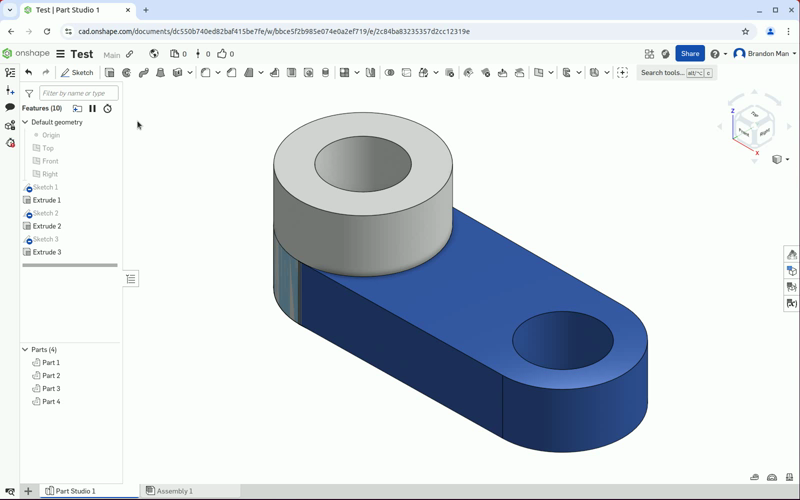
mouse_move(73, 189)
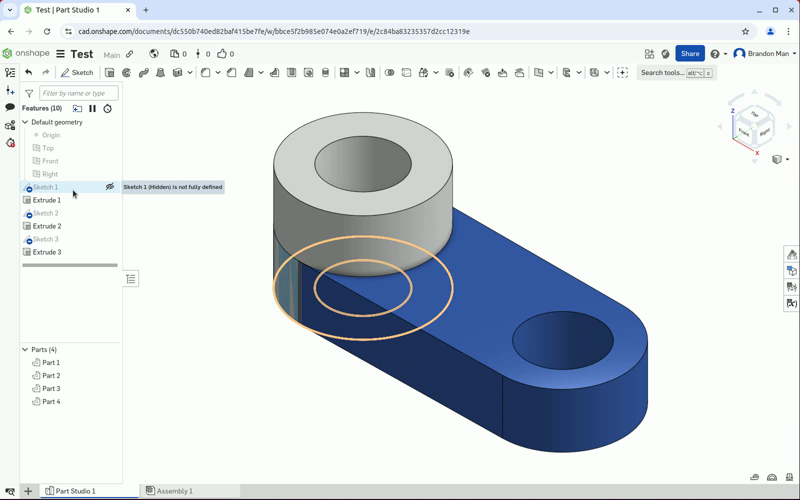
click(73, 189)